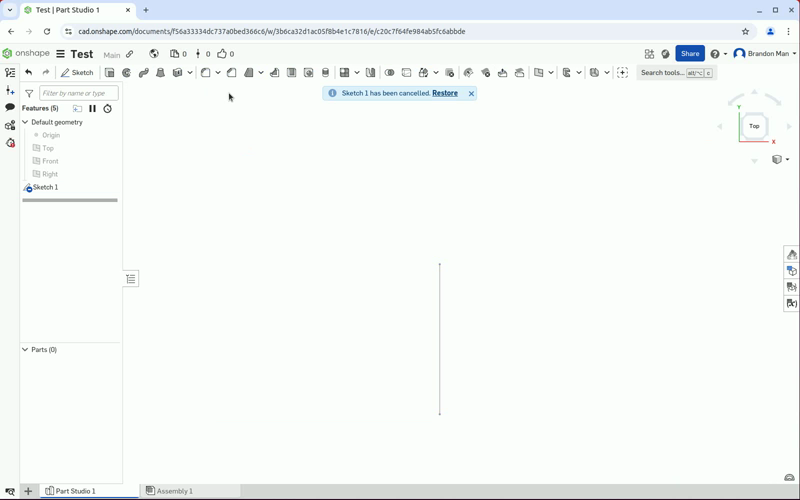
key(shift+h)
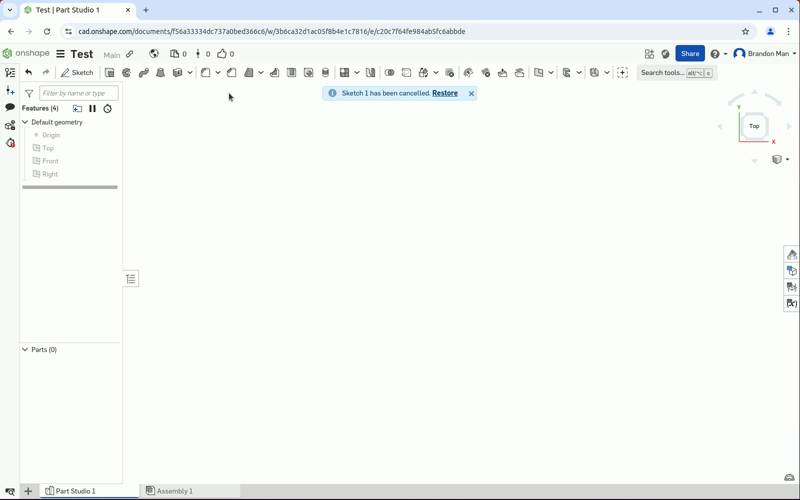
mouse_move(73, 352)
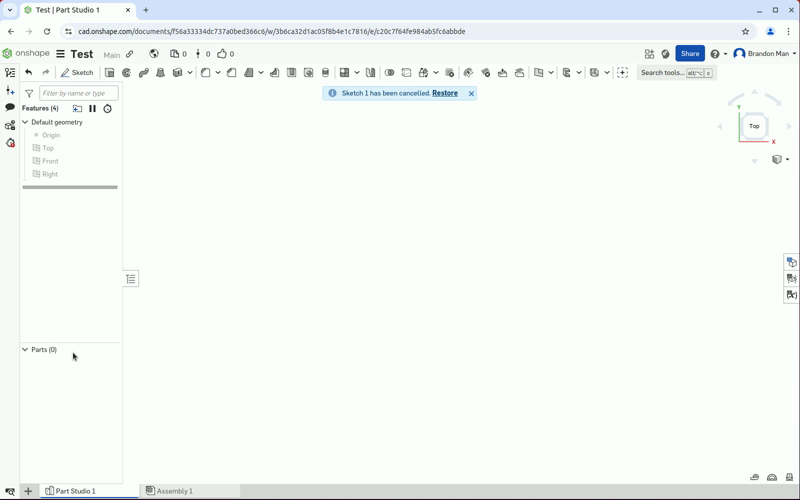
key(y)
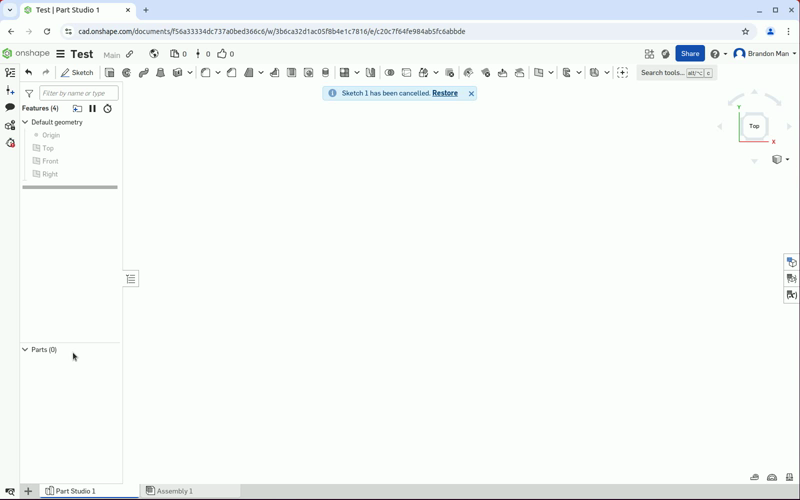
key(shift+p)
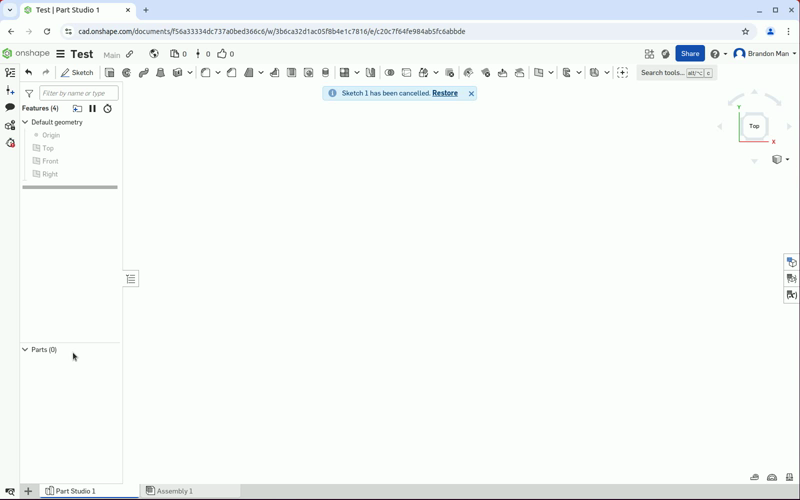
key(space)
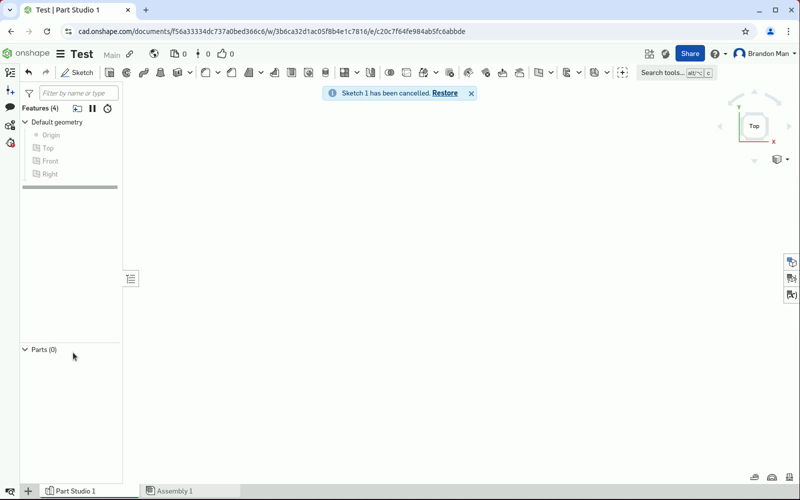
key_down(shift)
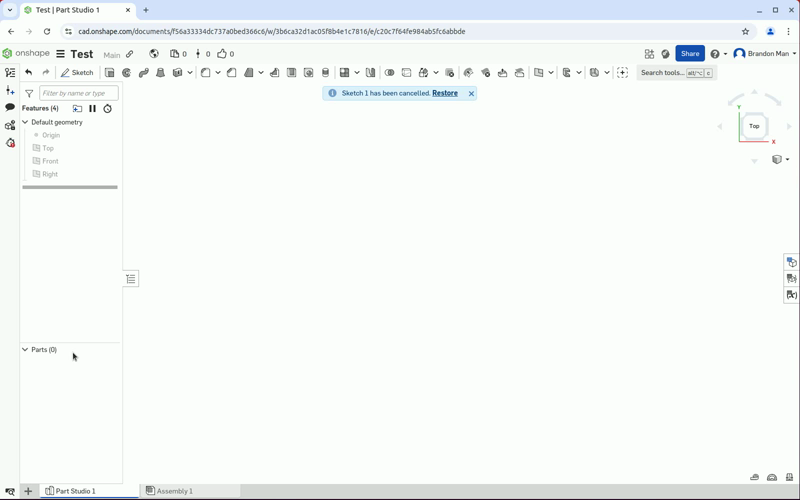
key(up)
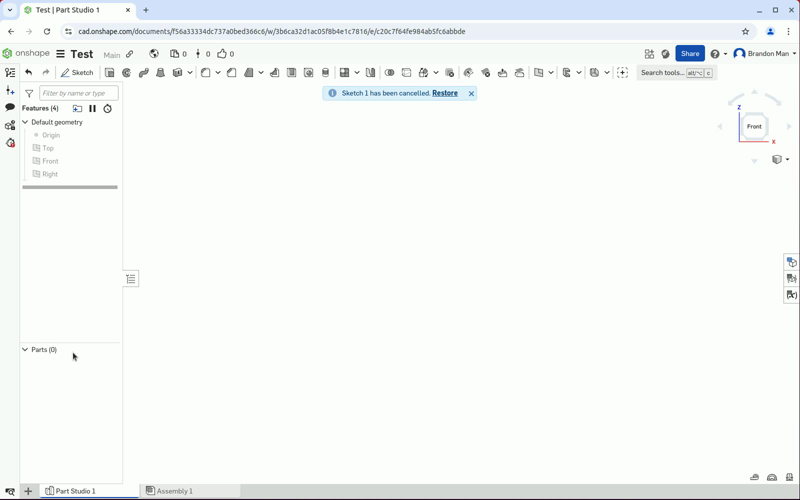
key_up(shift)
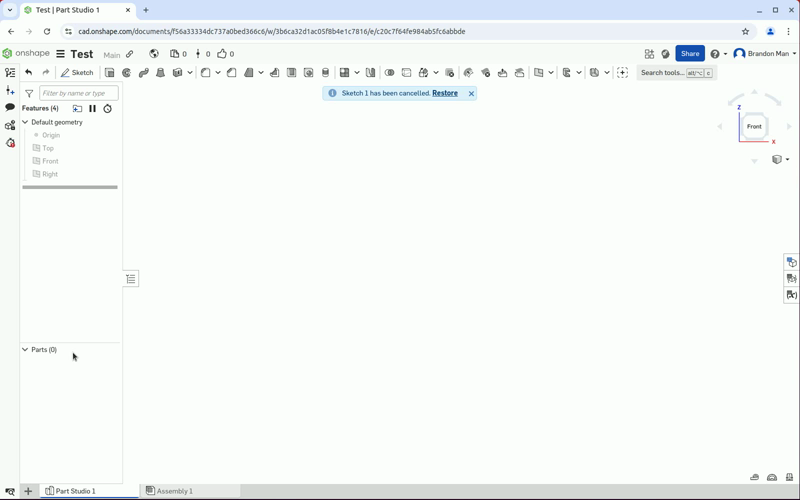
mouse_move(73, 352)
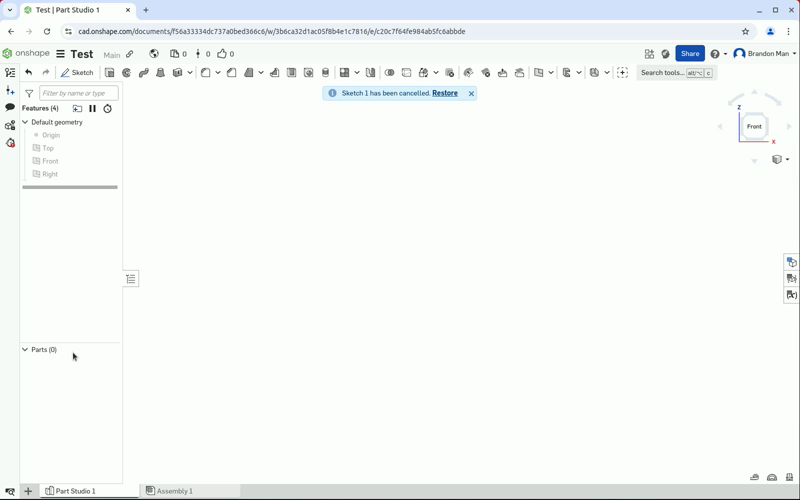
key(shift+y)
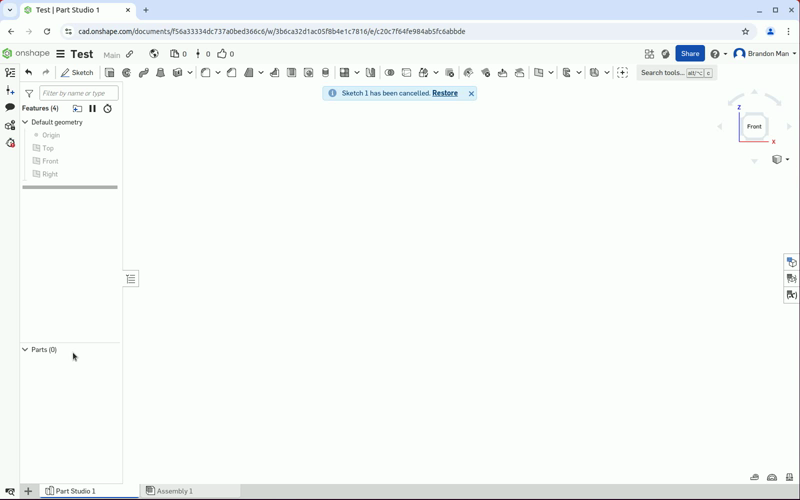
key(shift+s)
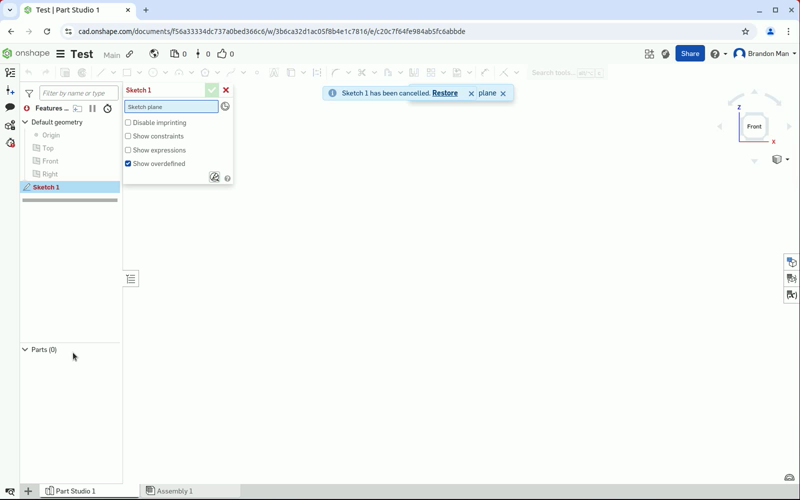
mouse_move(73, 163)
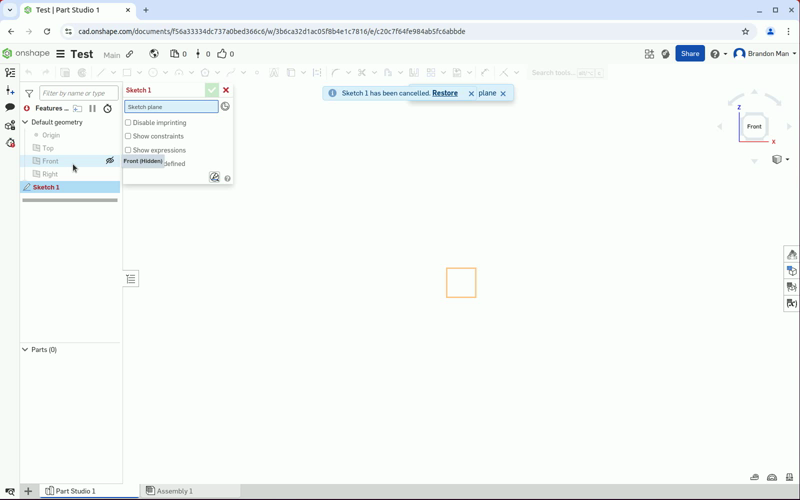
click(73, 163)
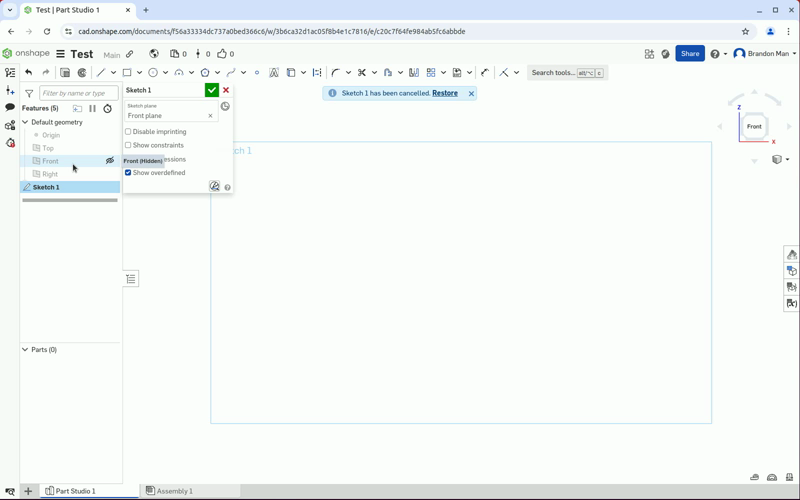
mouse_move(73, 352)
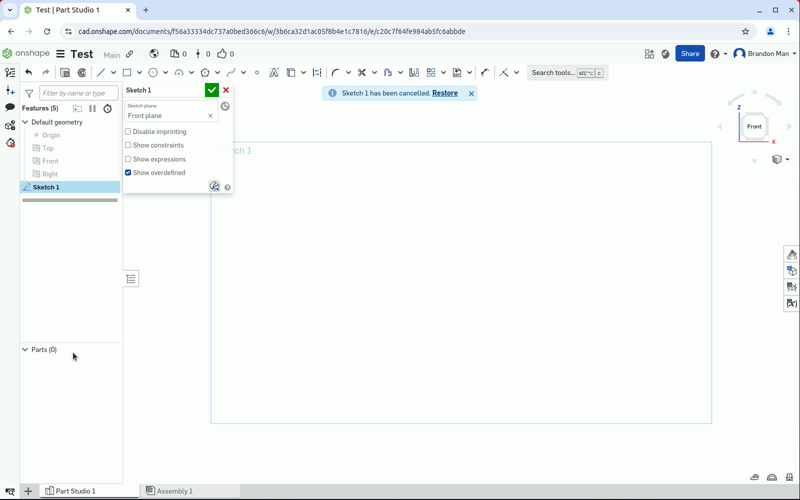
key(y)
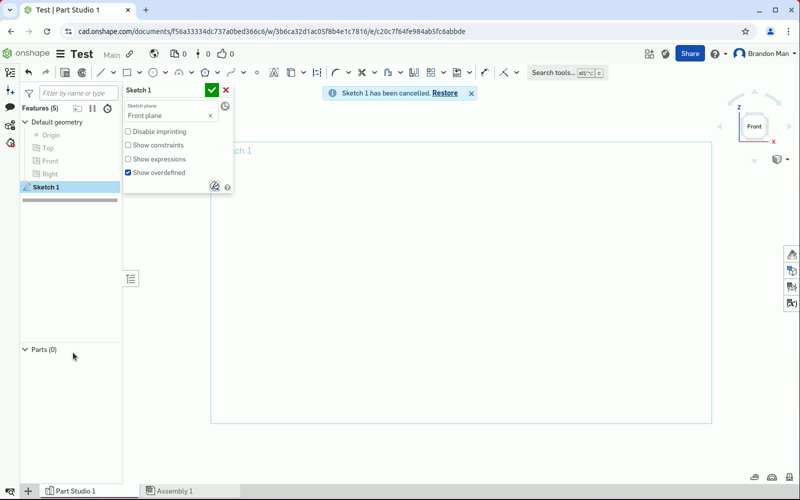
key(c)
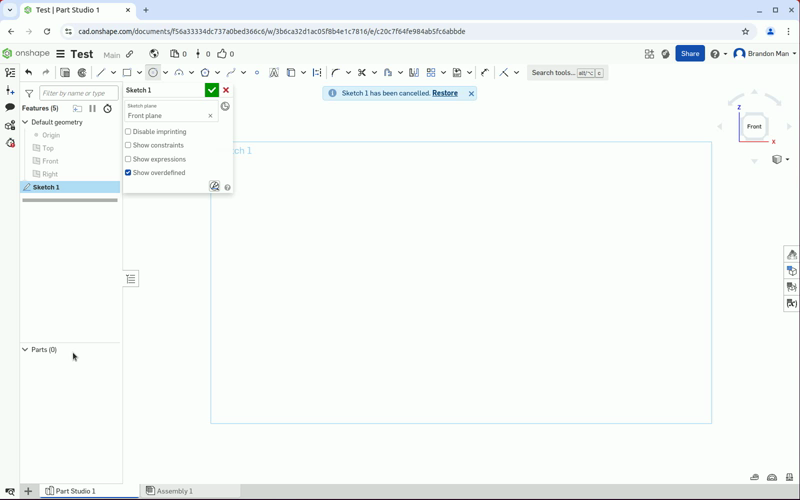
key_down(shift)
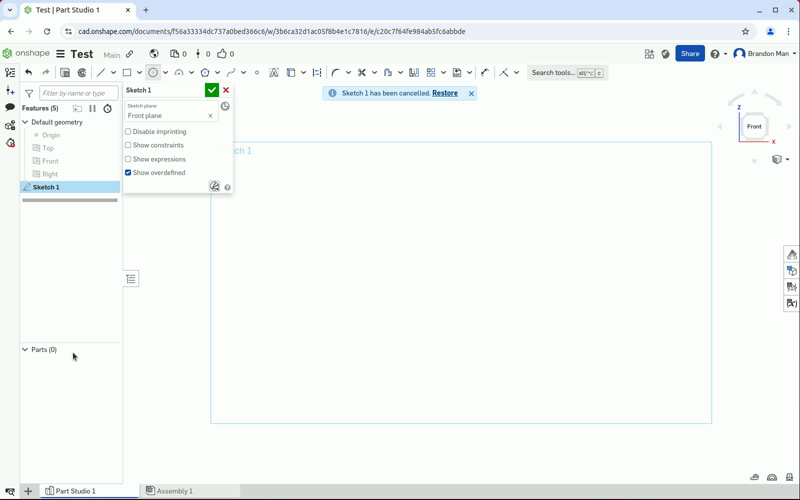
mouse_move(461, 282)
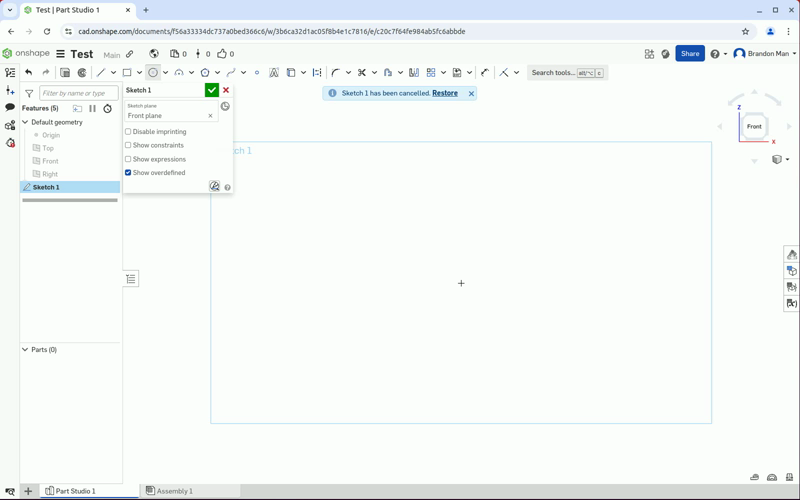
click(461, 282)
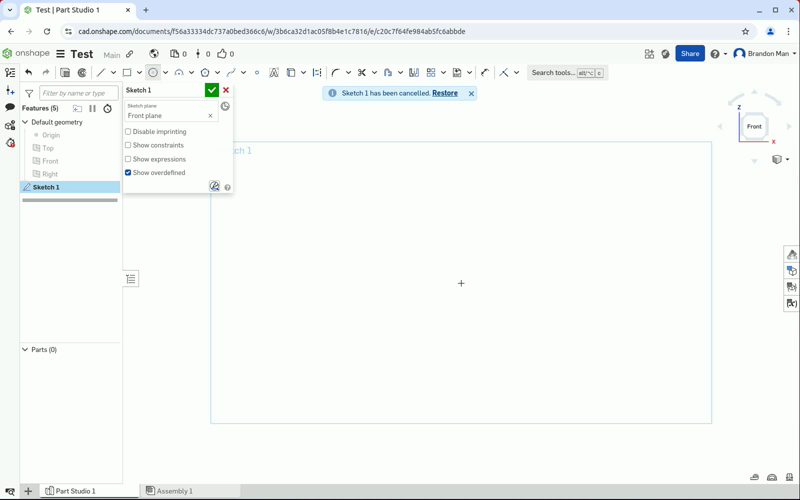
key_up(shift)
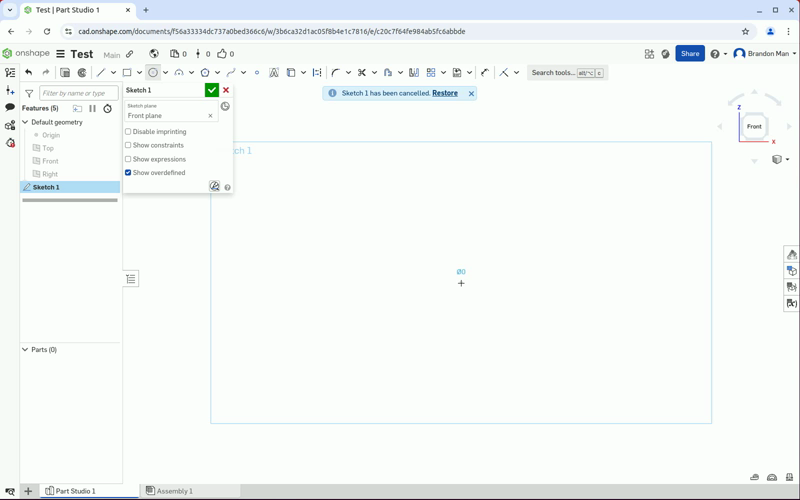
mouse_move(463, 282)
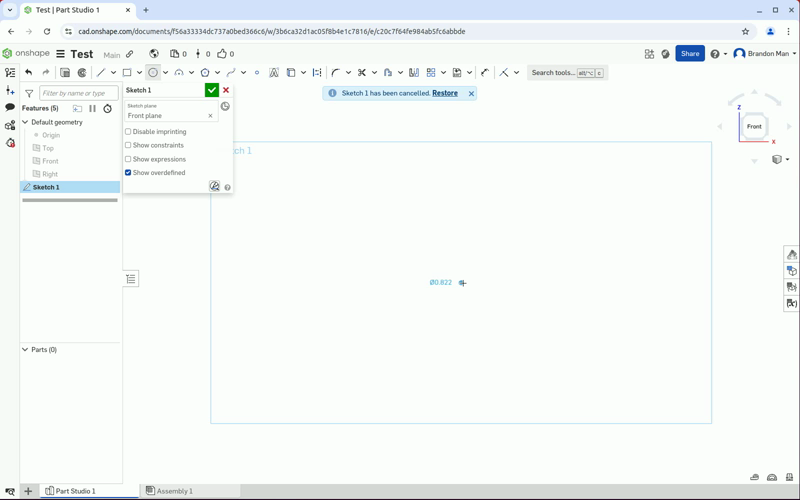
scroll(6)
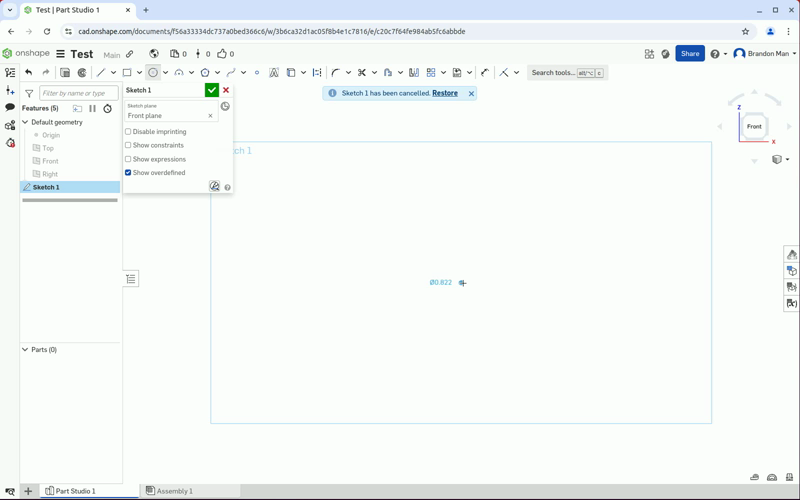
scroll(6)
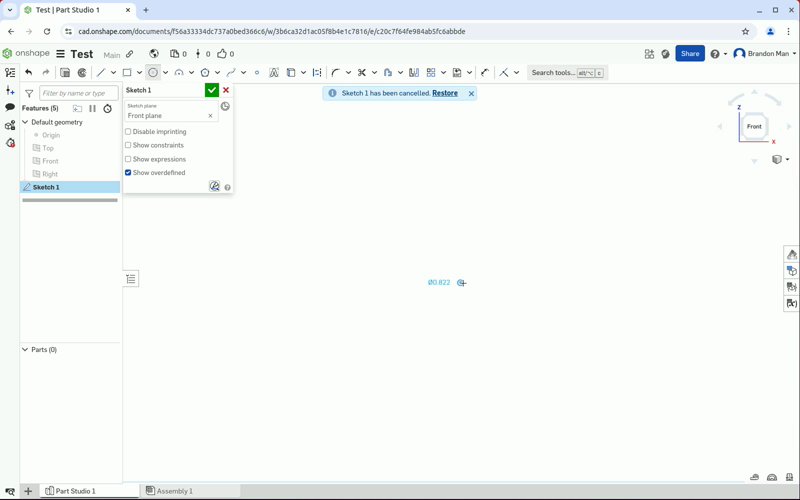
scroll(6)
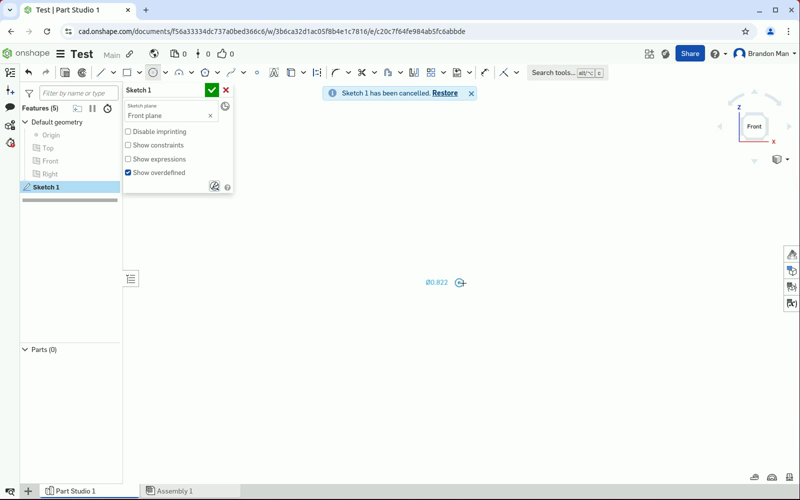
scroll(6)
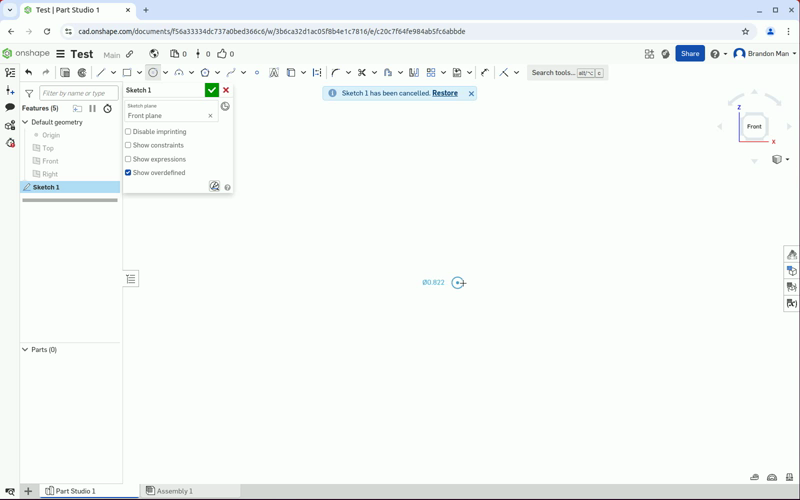
scroll(6)
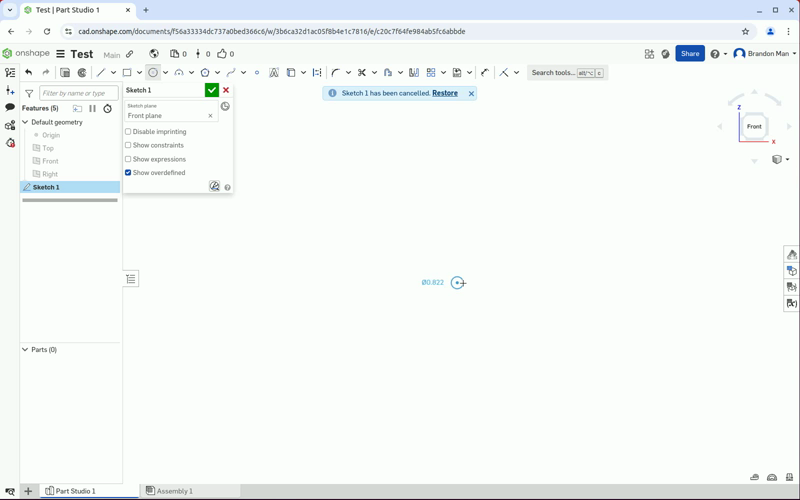
scroll(6)
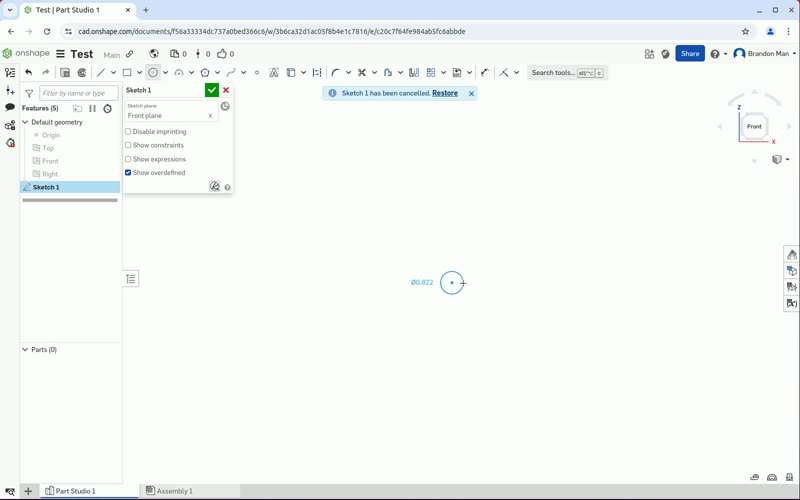
scroll(6)
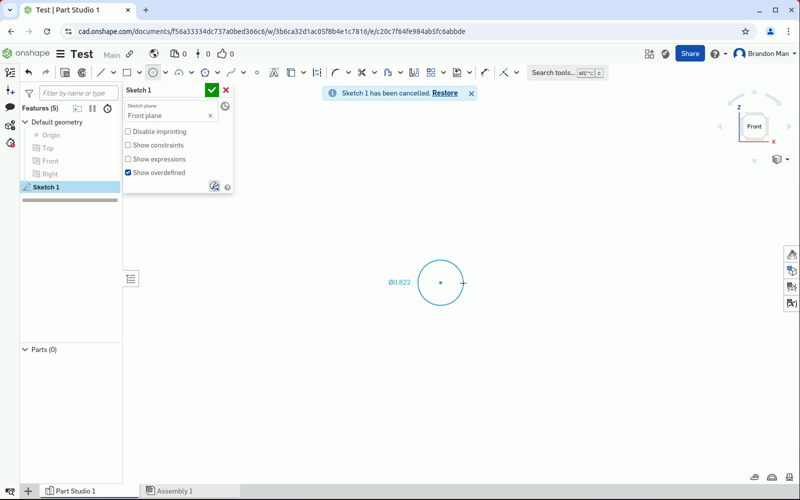
click(463, 282)
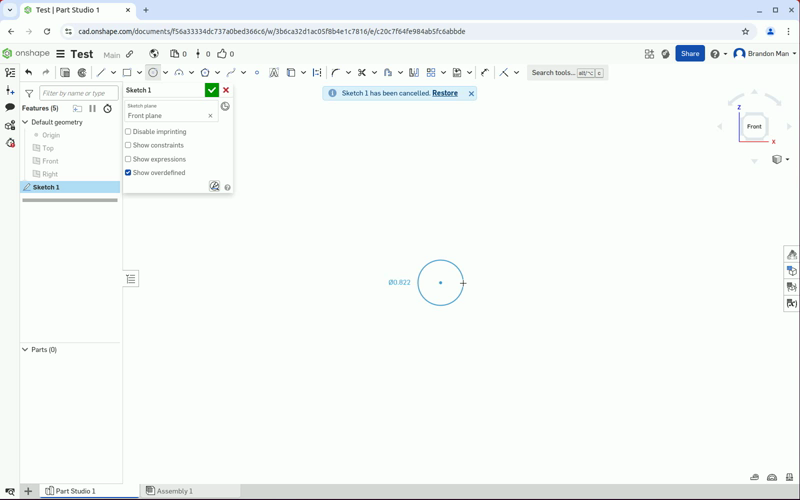
scroll(-6)
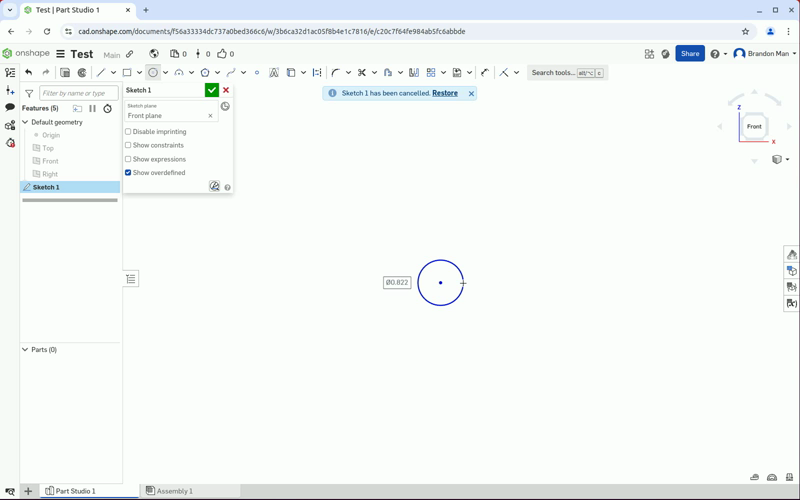
scroll(-6)
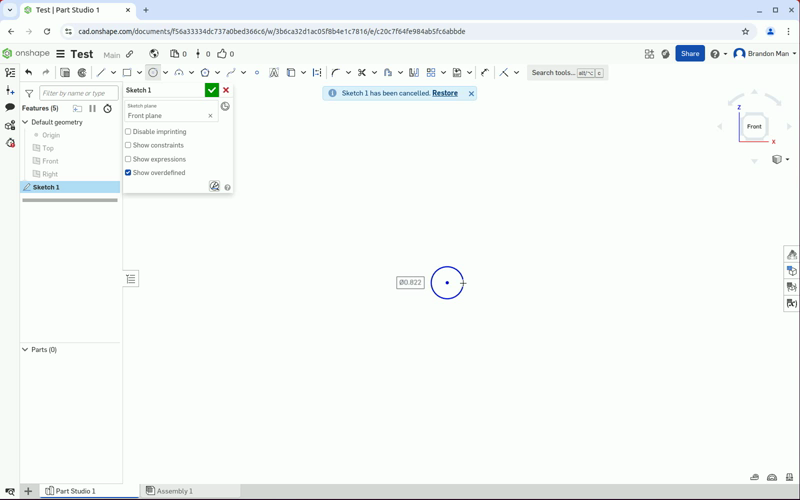
scroll(-6)
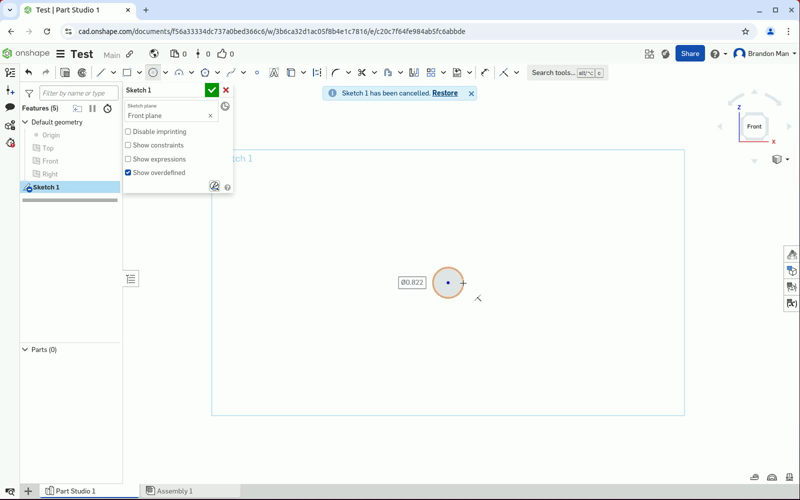
scroll(-6)
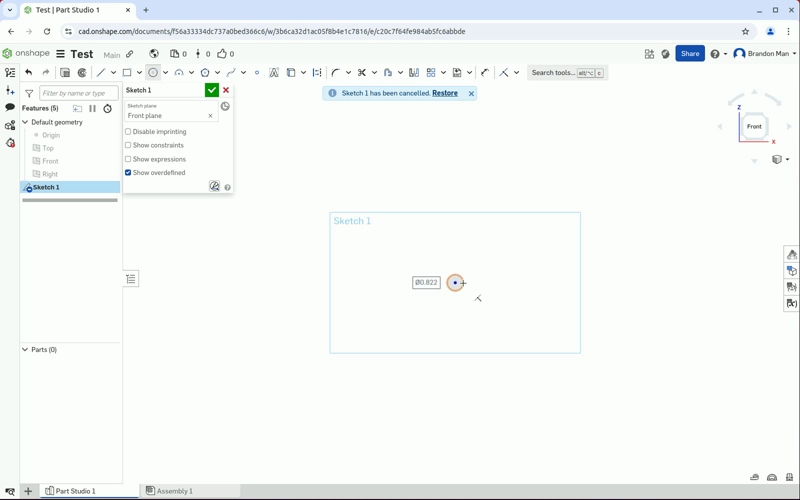
scroll(-6)
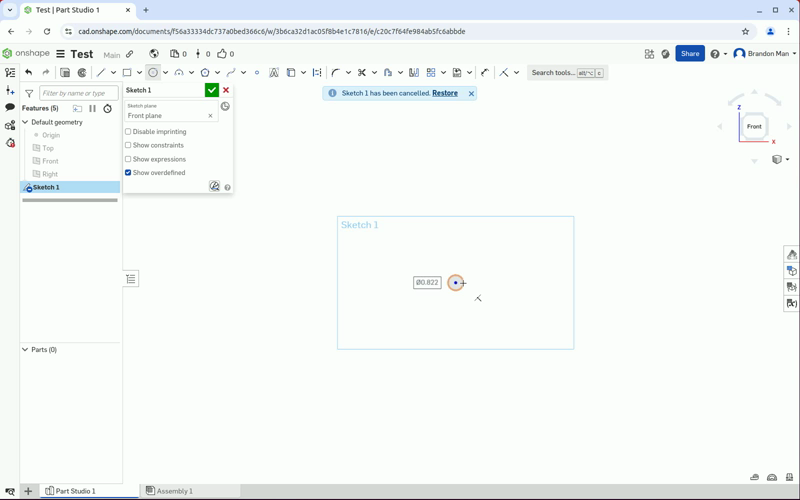
scroll(-6)
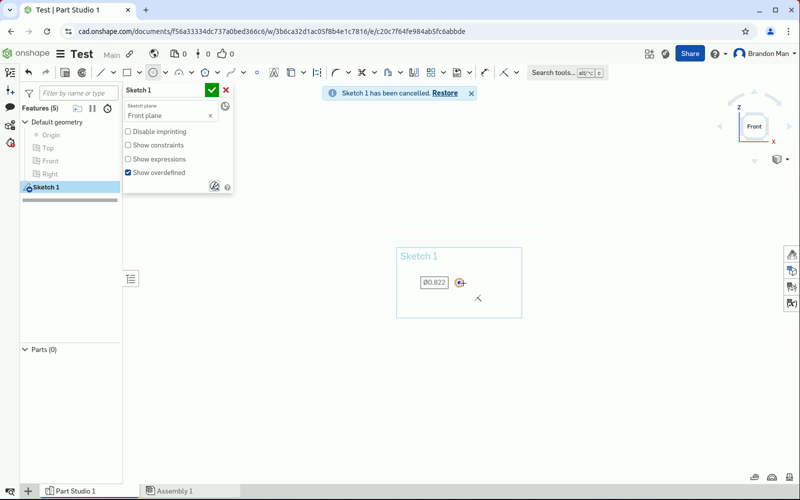
scroll(-6)
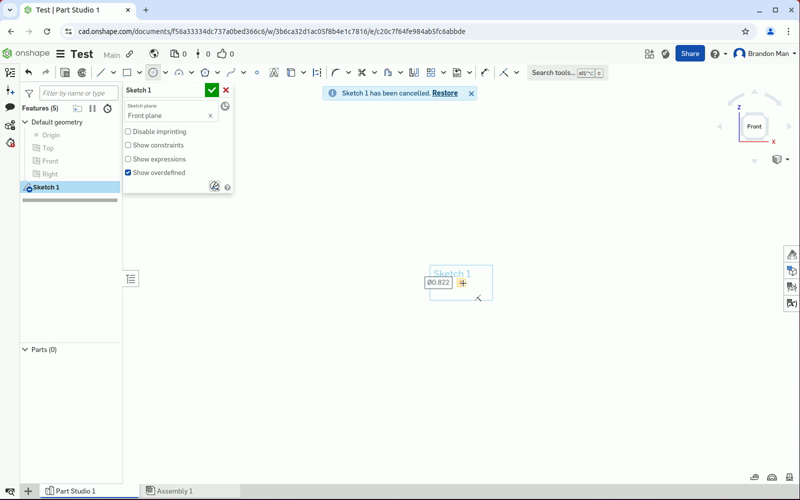
key(esc)
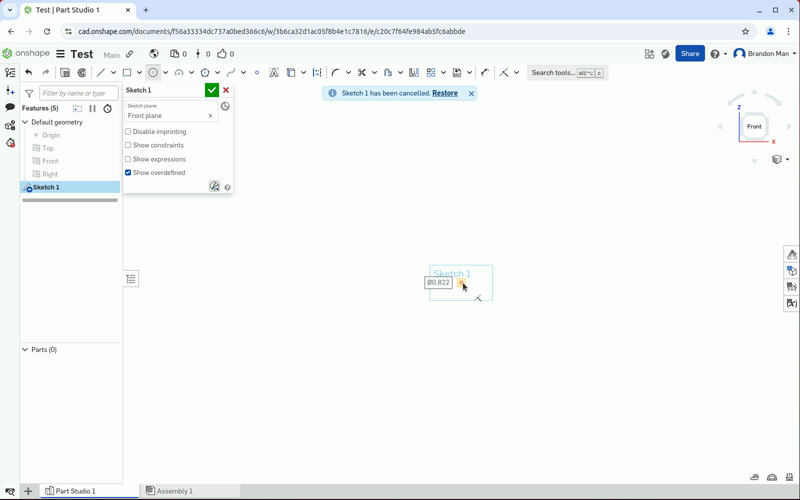
mouse_move(462, 282)
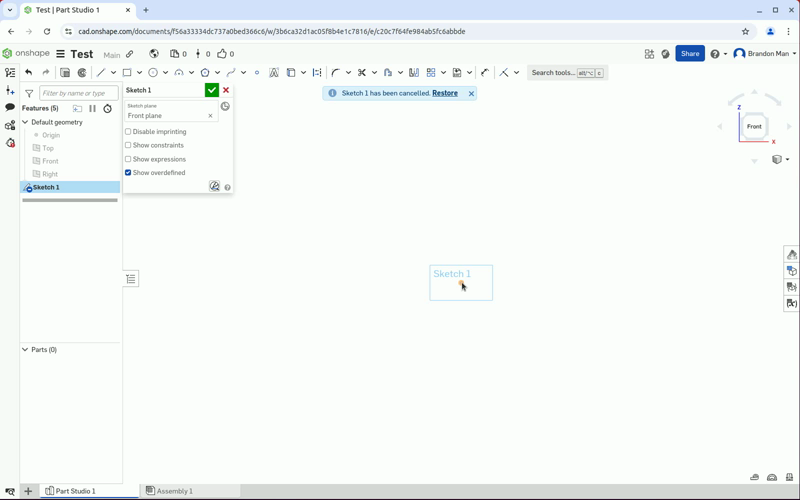
scroll(6)
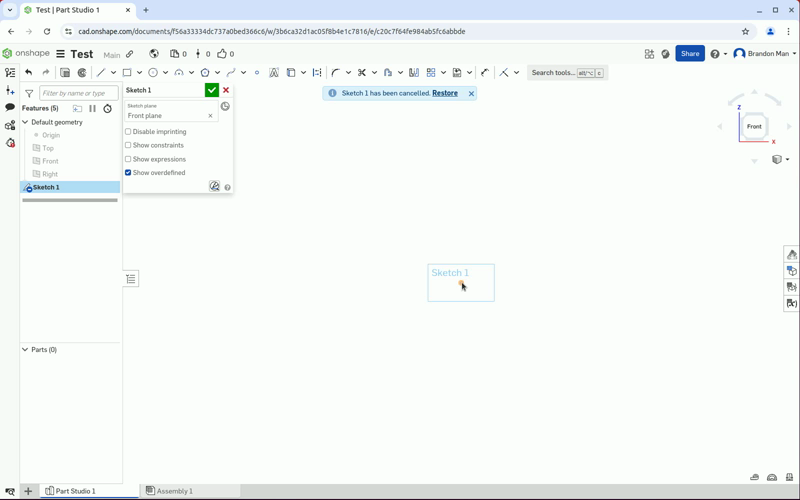
scroll(6)
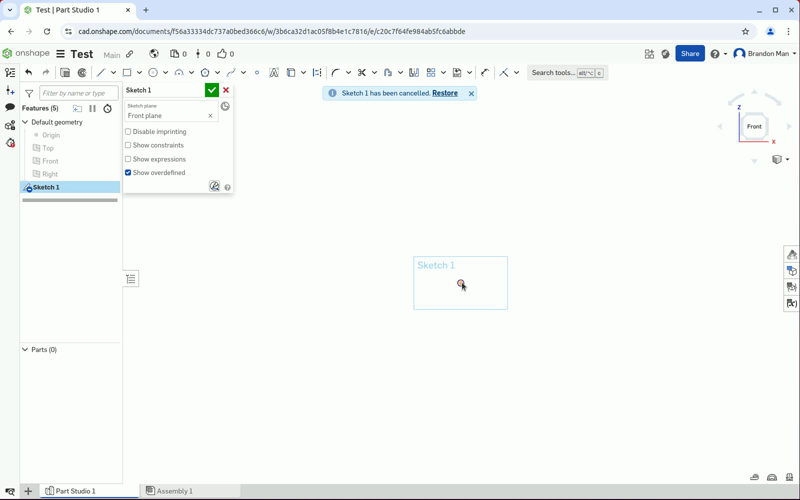
scroll(6)
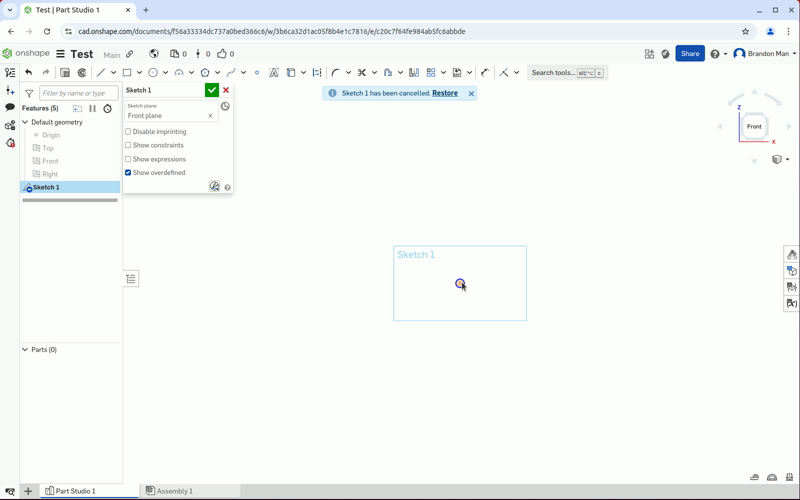
scroll(6)
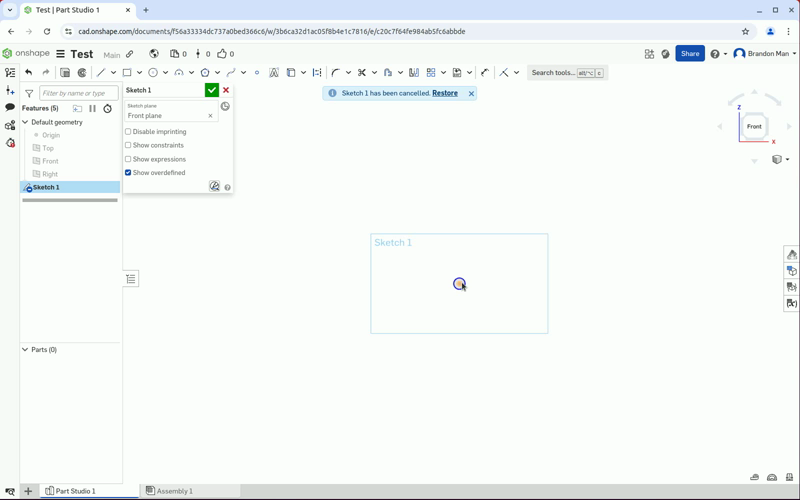
scroll(6)
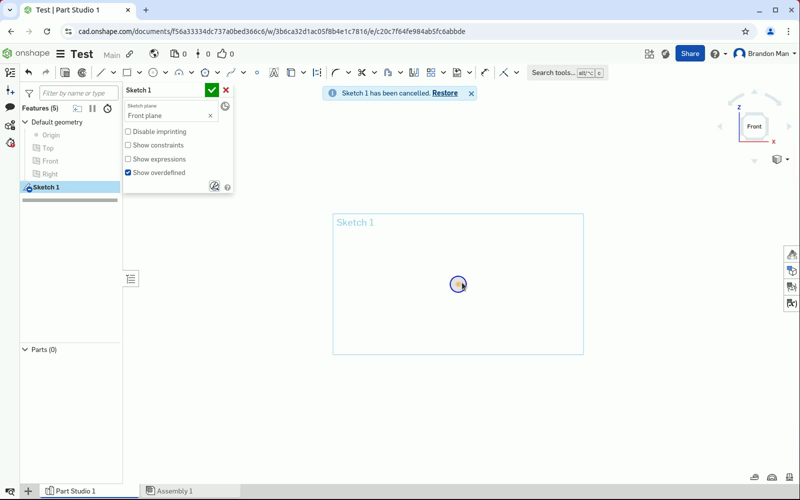
scroll(6)
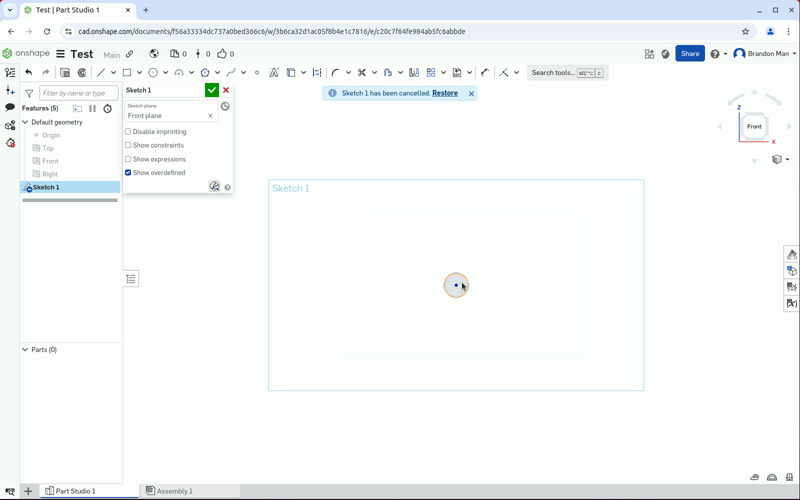
scroll(6)
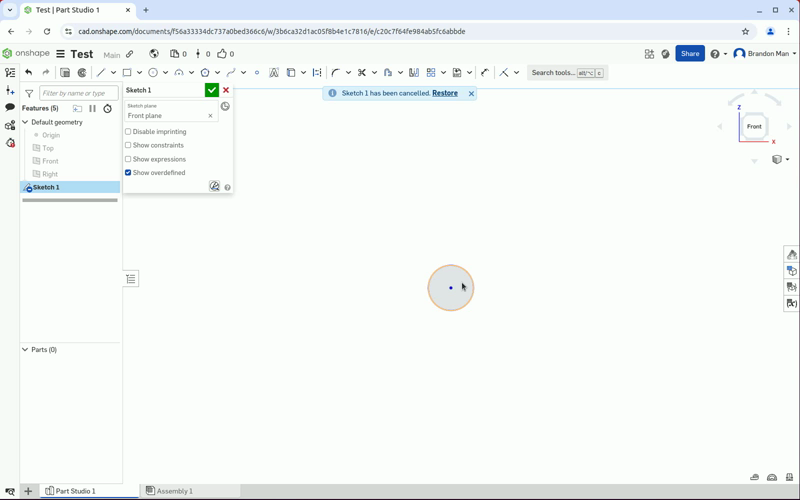
click(462, 282)
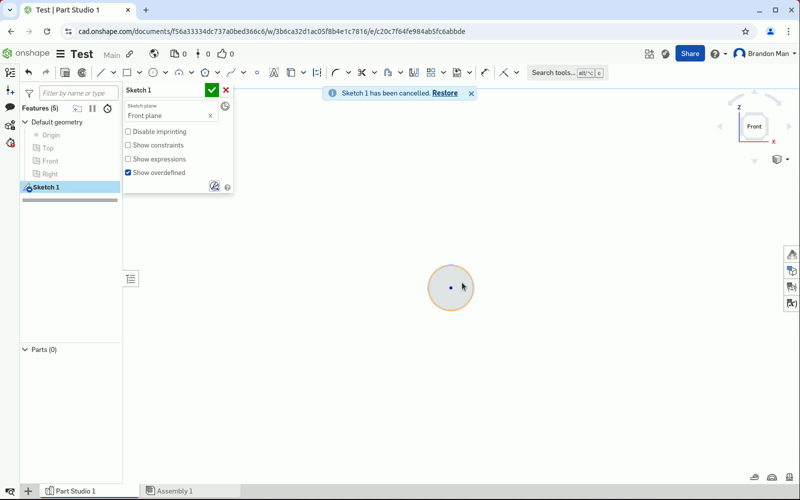
scroll(-6)
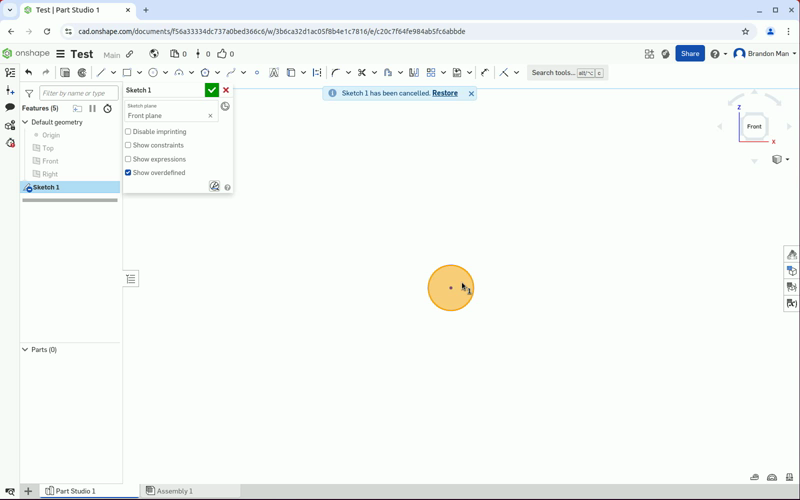
scroll(-6)
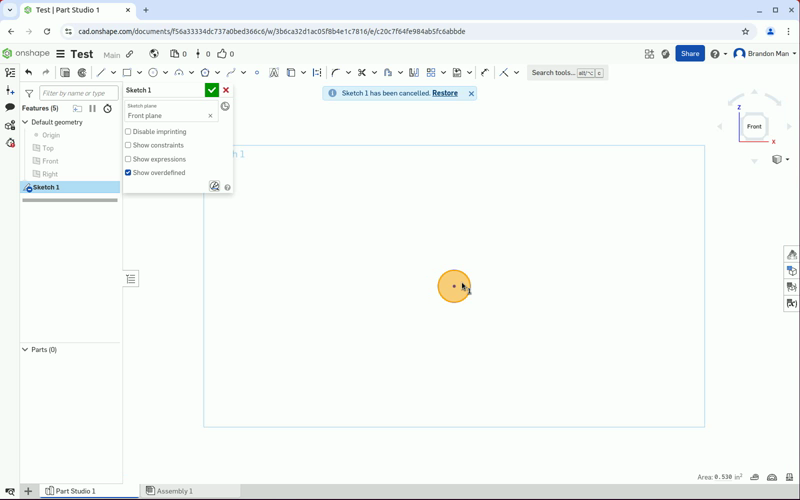
scroll(-6)
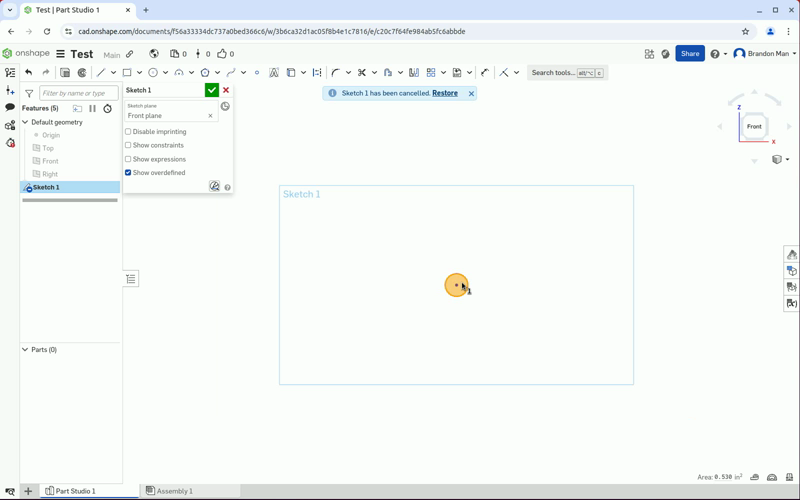
scroll(-6)
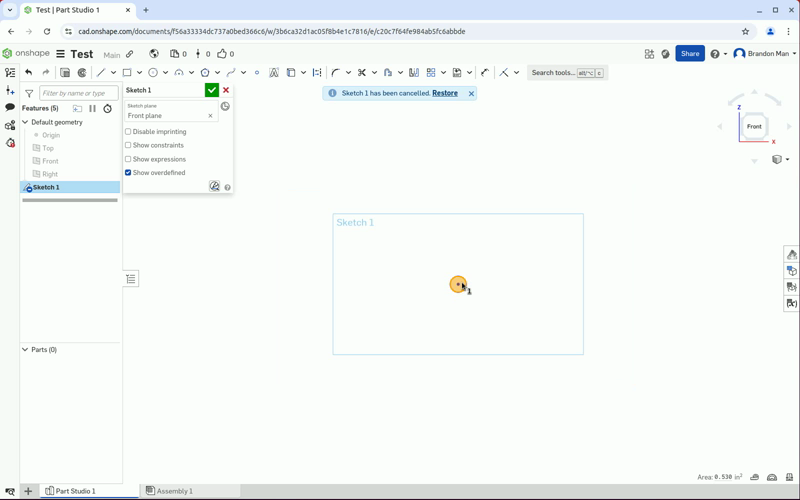
scroll(-6)
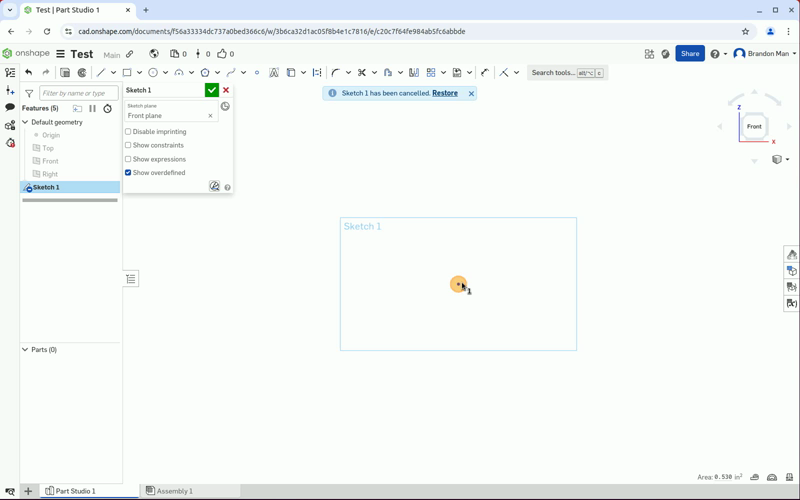
scroll(-6)
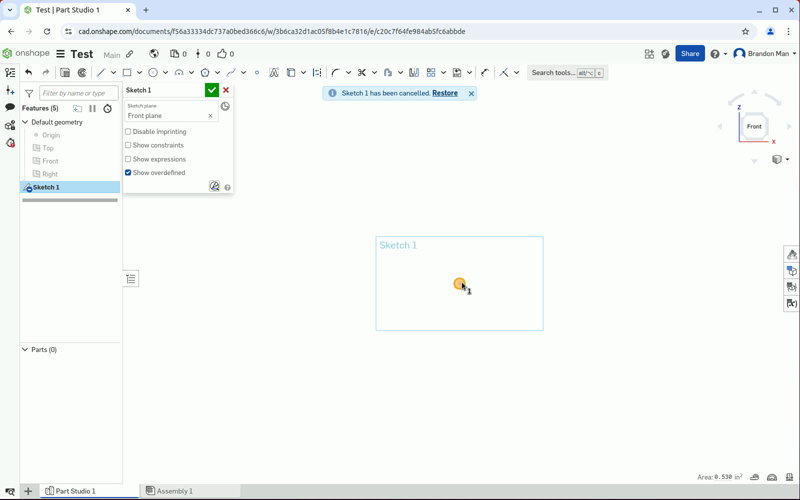
scroll(-6)
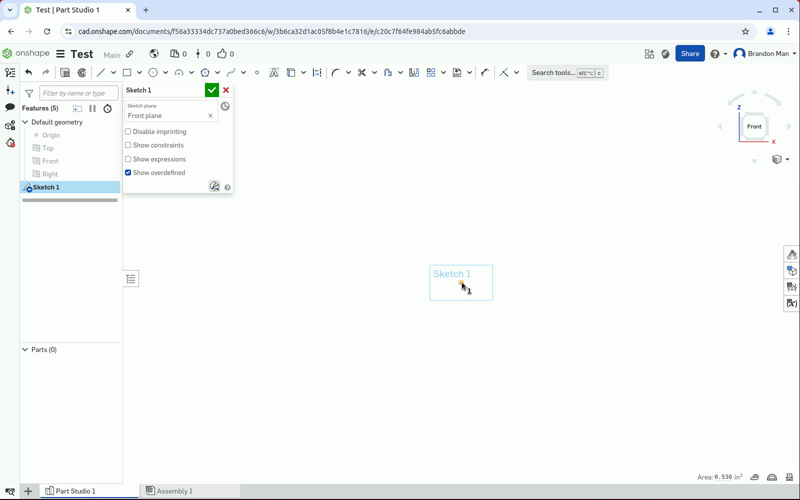
mouse_move(73, 352)
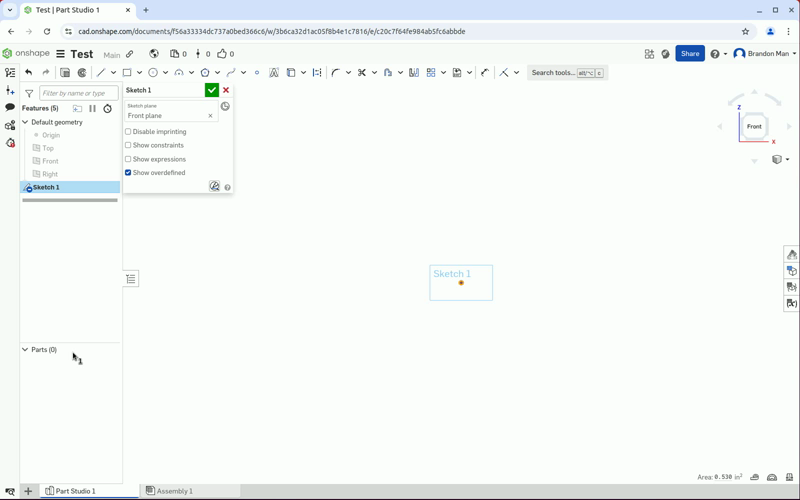
key(shift+y)
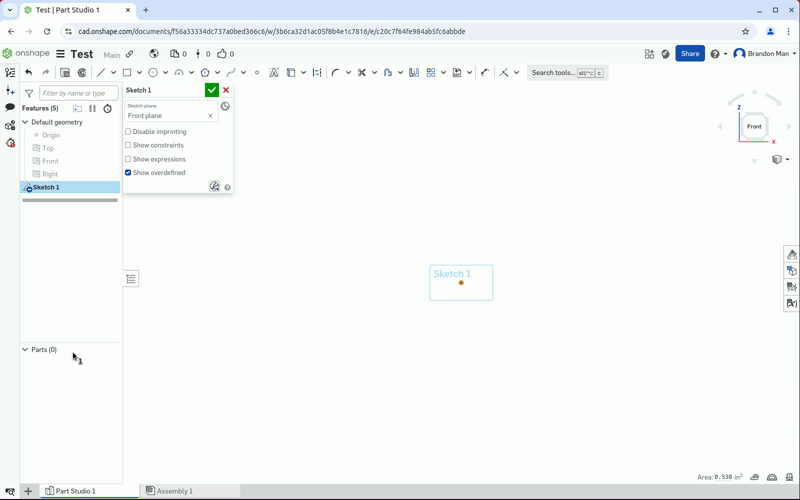
key(shift+e)
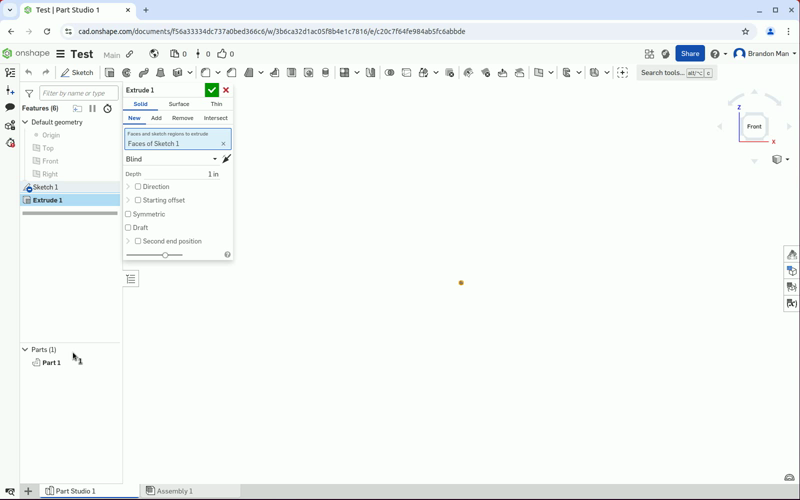
mouse_move(143, 106)
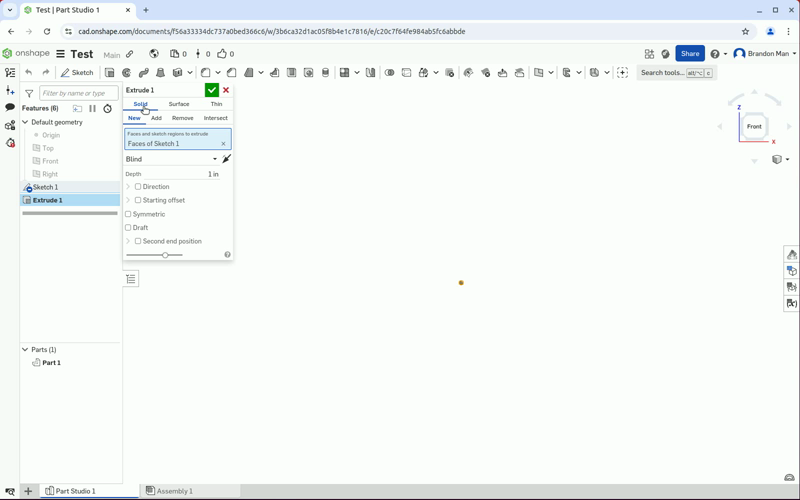
click(143, 106)
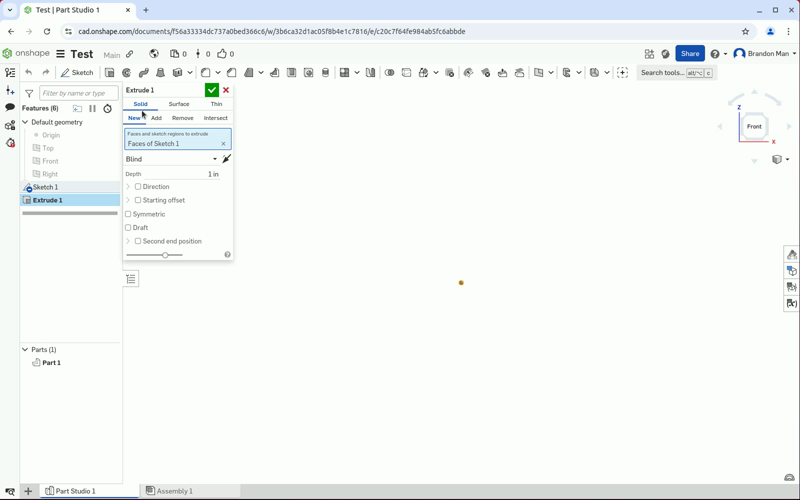
mouse_move(137, 120)
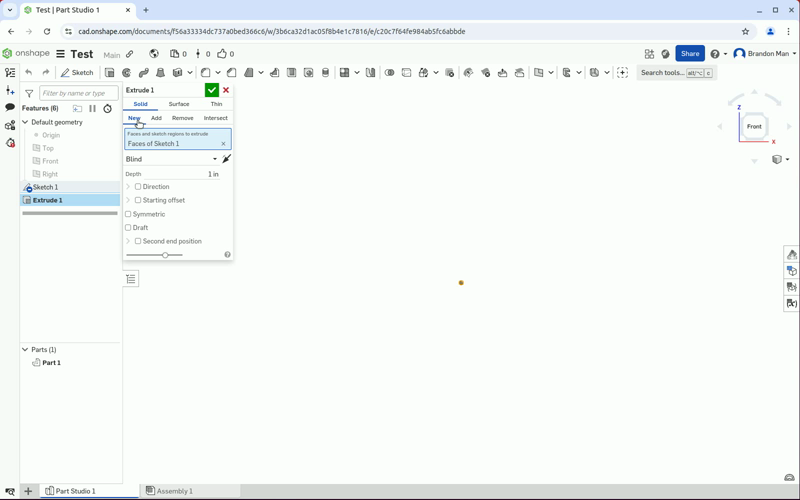
click(137, 120)
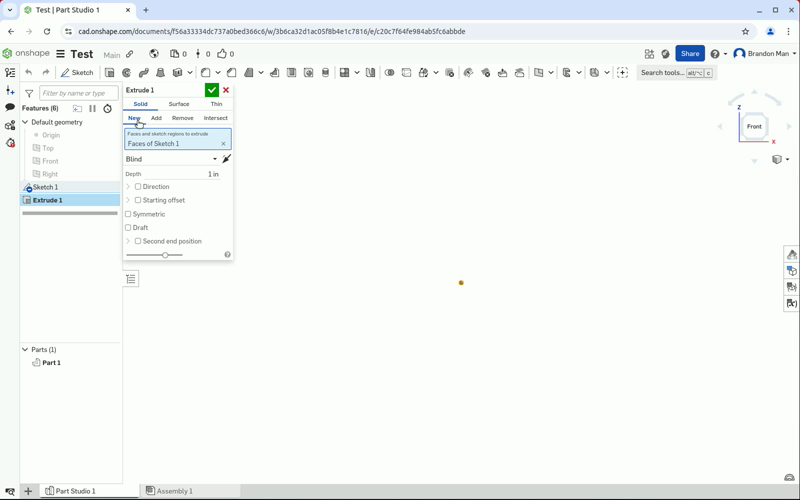
key(tab, 4)
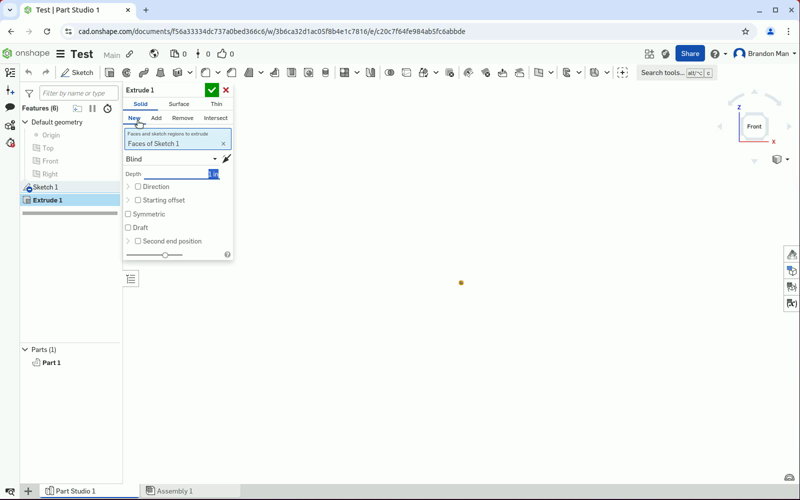
text(22.145)
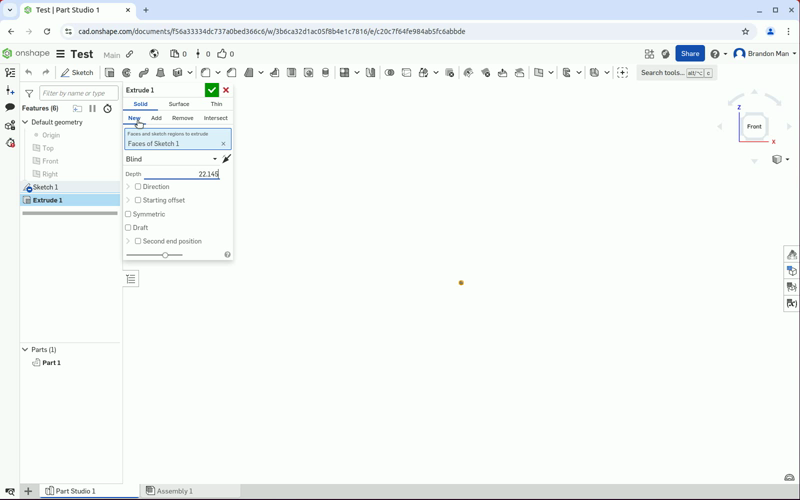
key(enter)
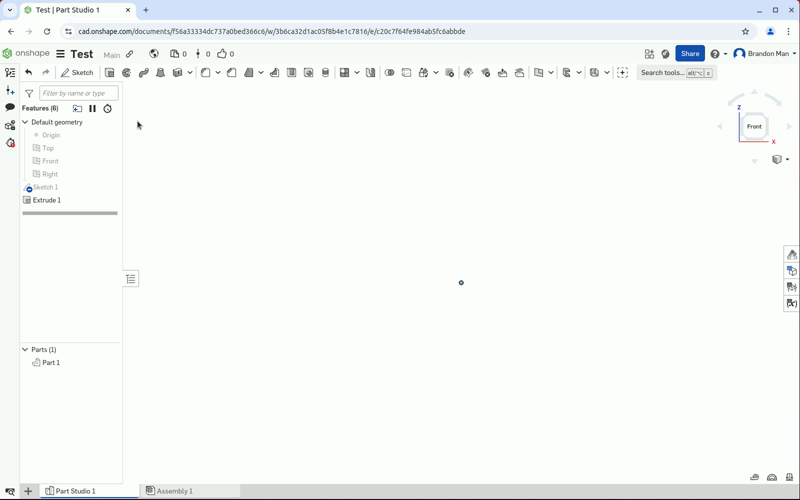
key(shift+h)
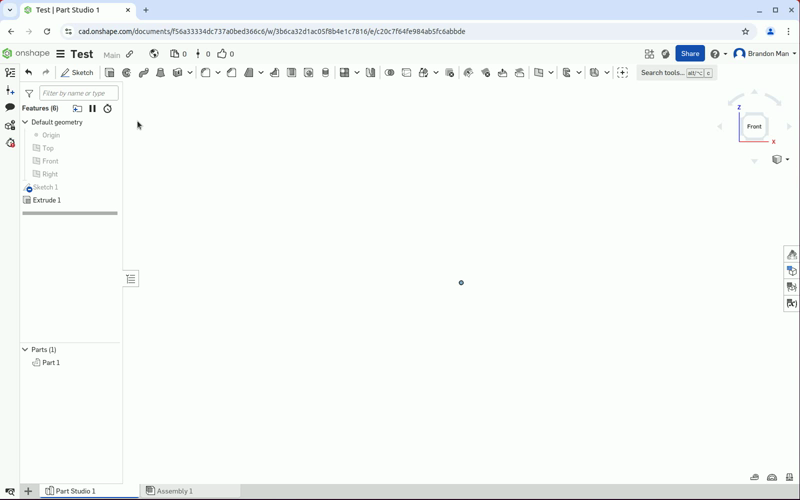
key(shift+h)
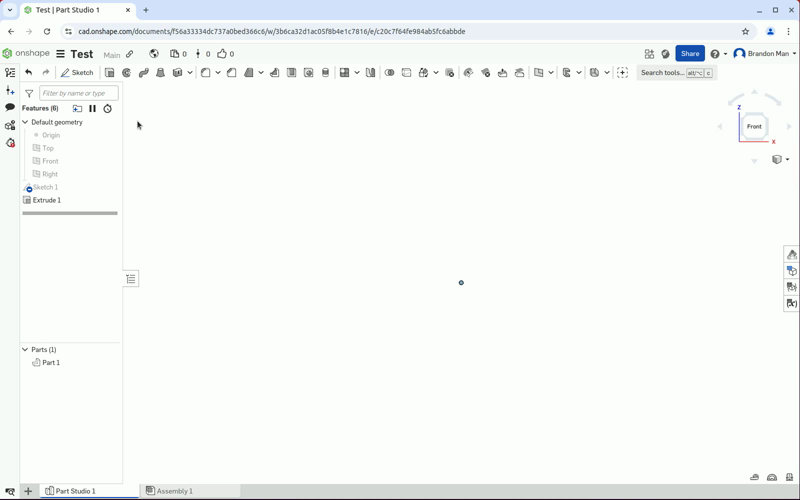
mouse_move(73, 189)
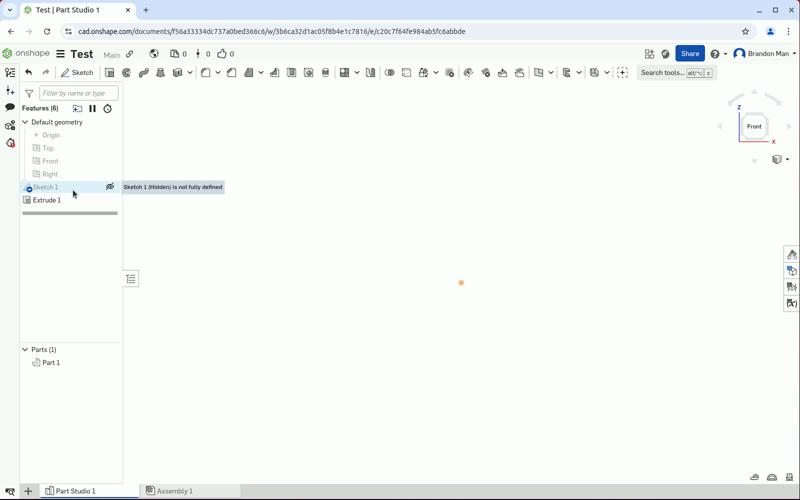
click(73, 189)
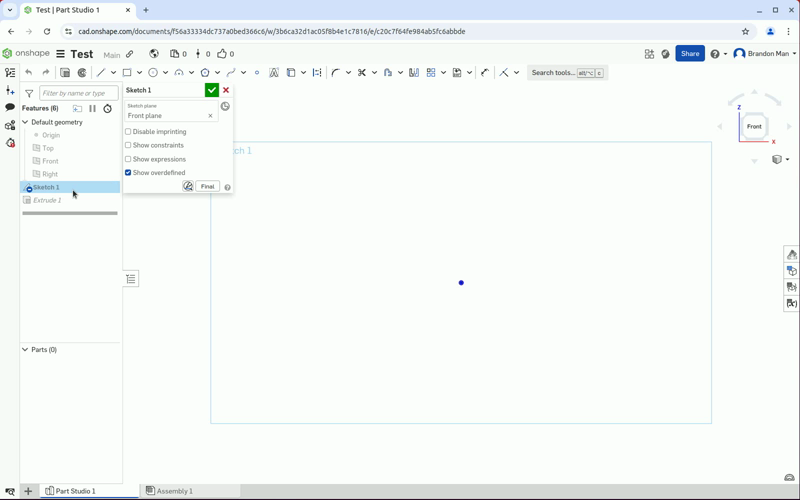
mouse_move(229, 92)
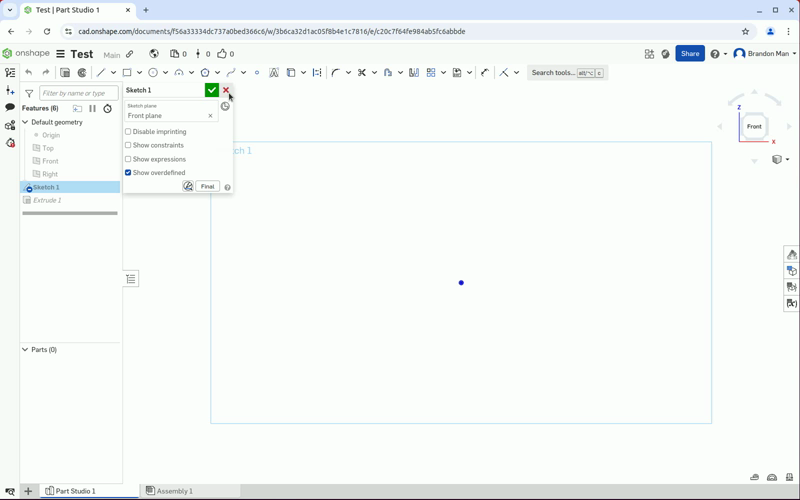
click(229, 92)
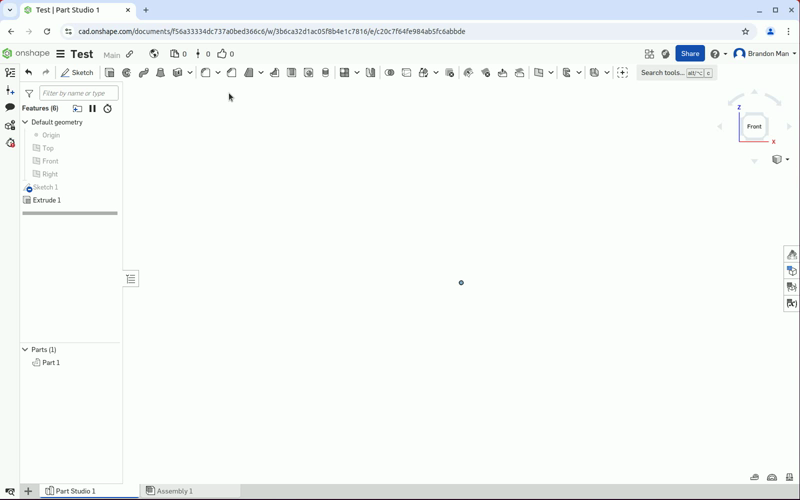
mouse_move(541, 75)
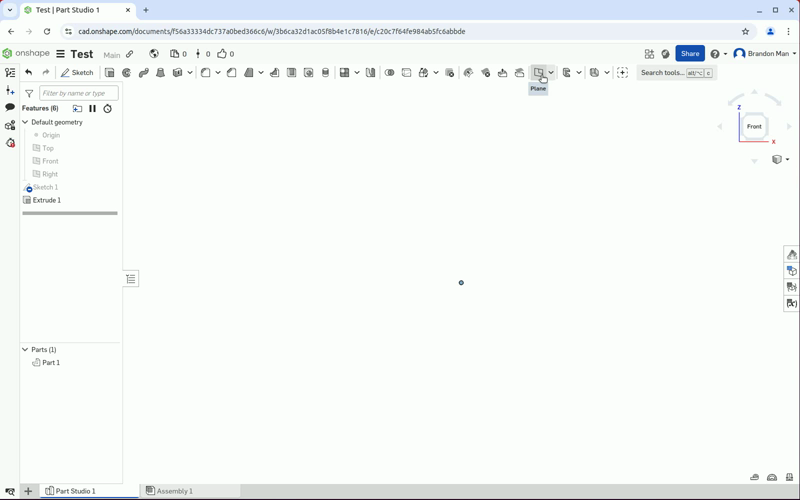
click(541, 75)
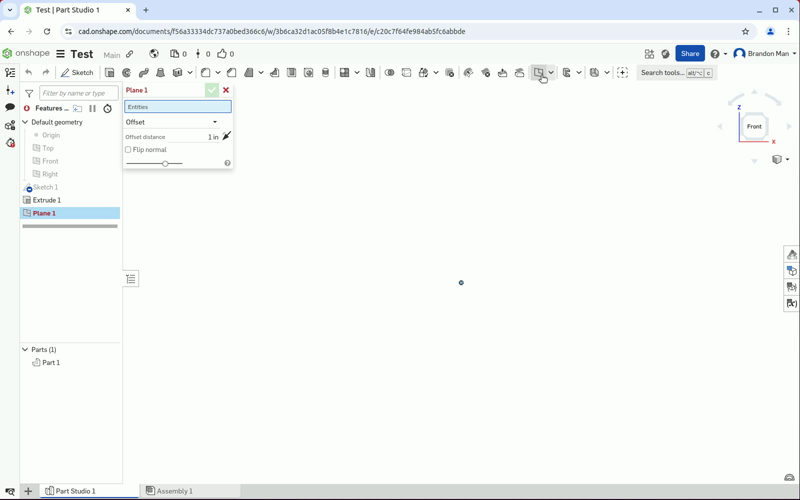
mouse_move(73, 163)
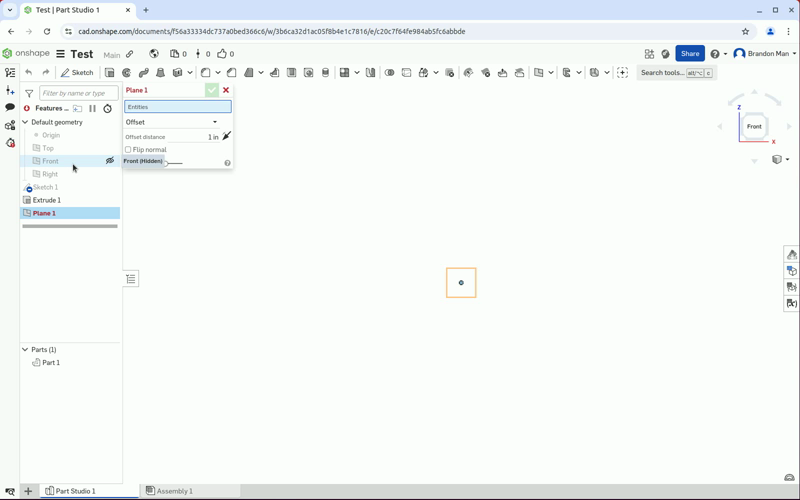
click(73, 163)
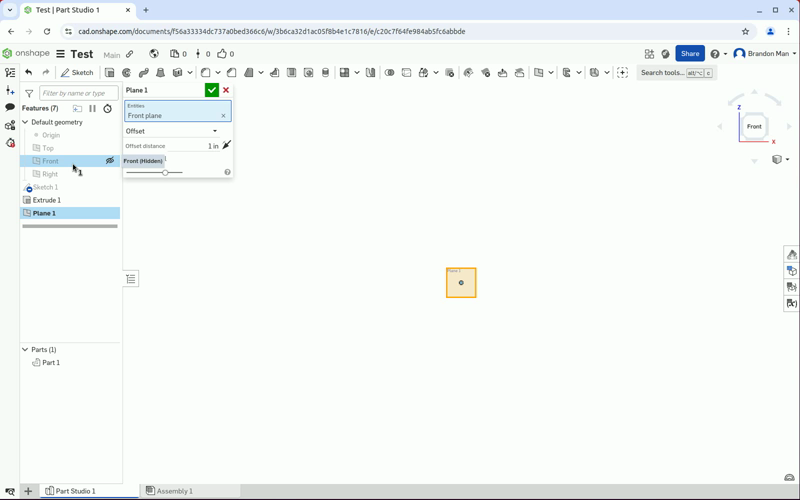
key(tab, 2)
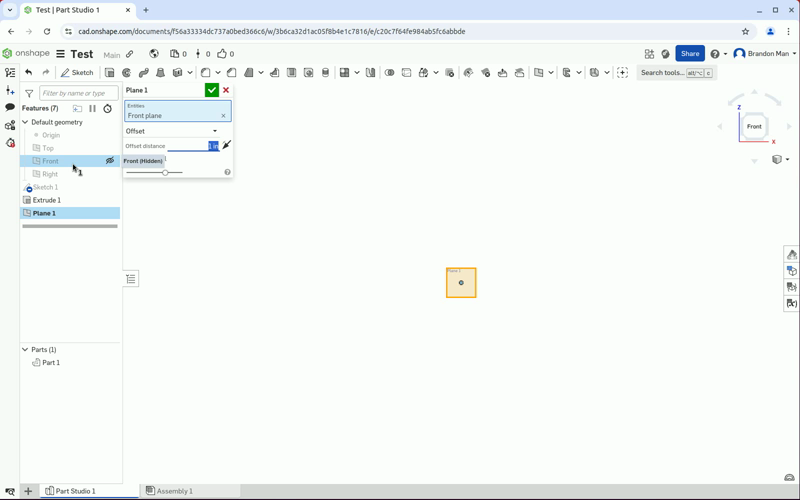
text(22.153)
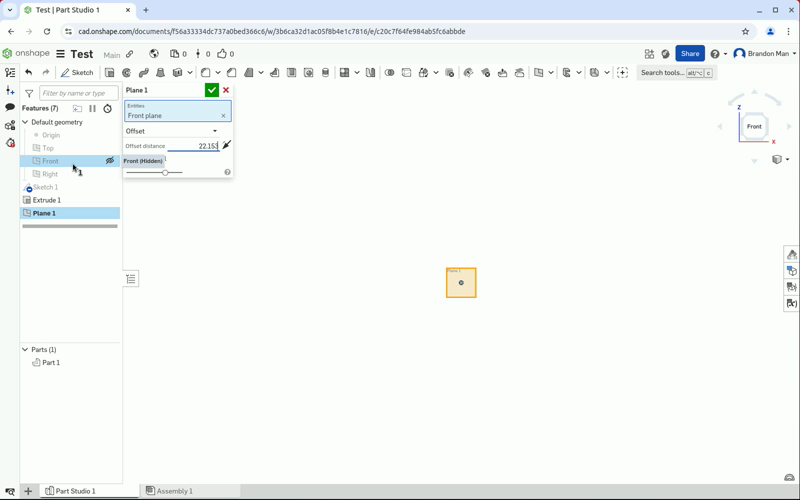
key(enter, 2)
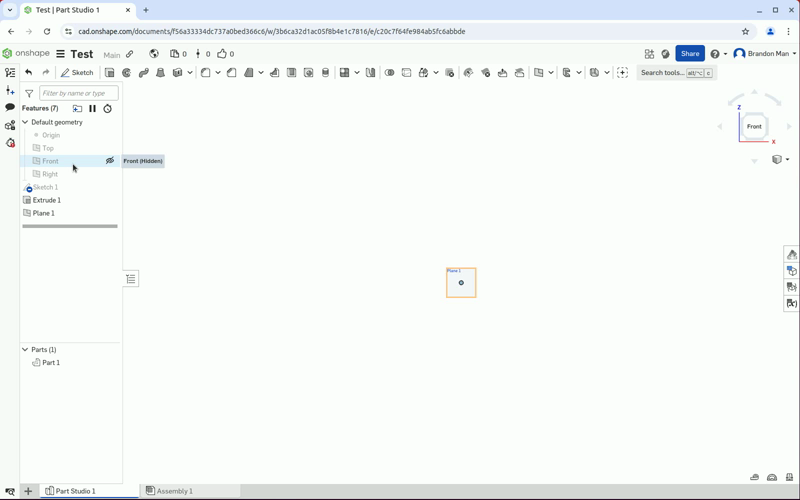
key(shift+s)
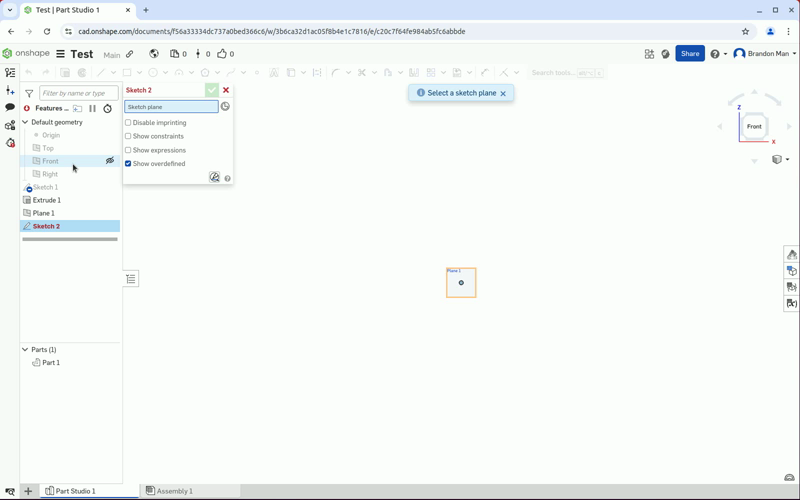
mouse_move(73, 215)
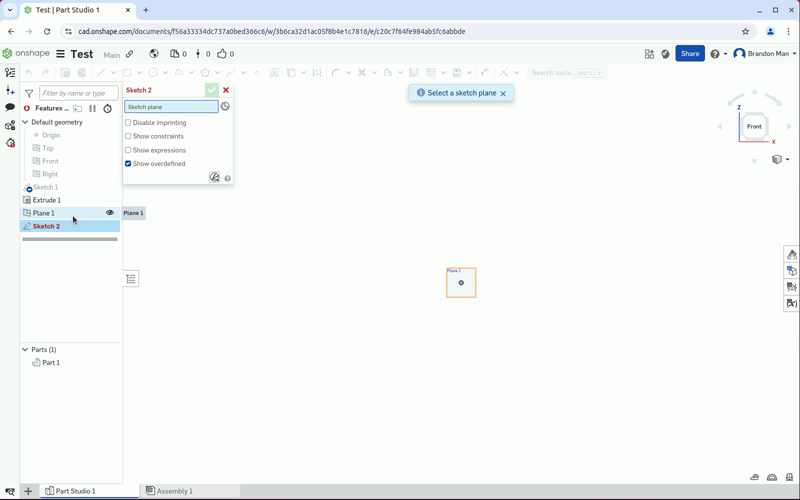
click(73, 215)
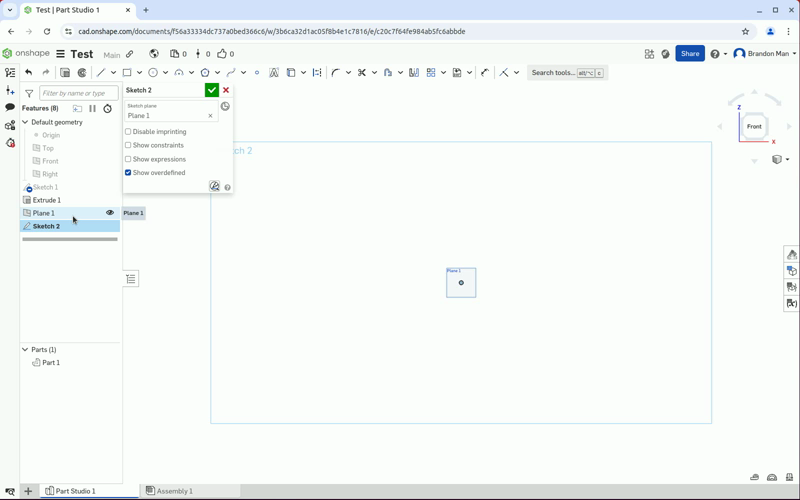
mouse_move(73, 352)
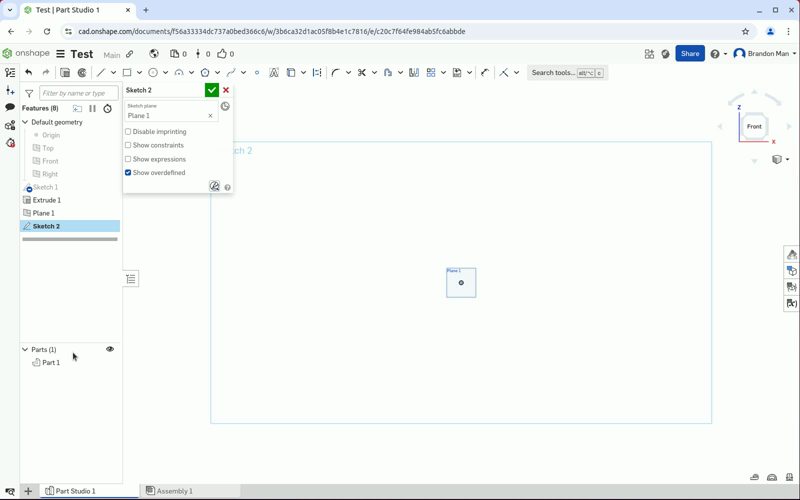
key(y)
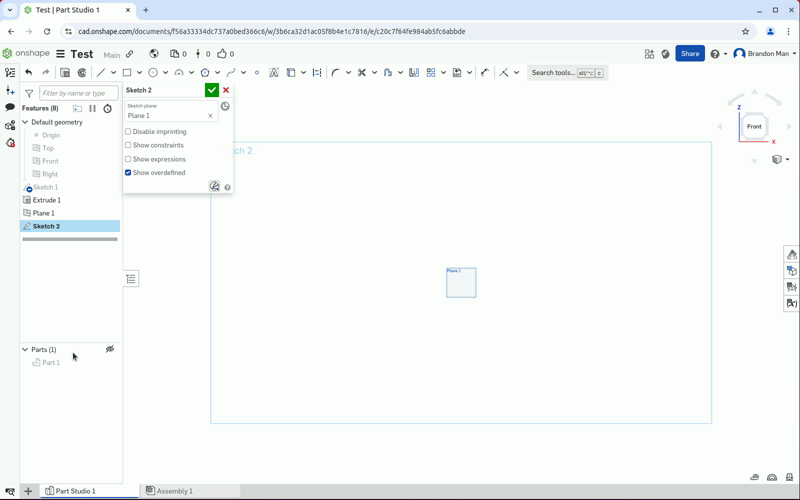
key(c)
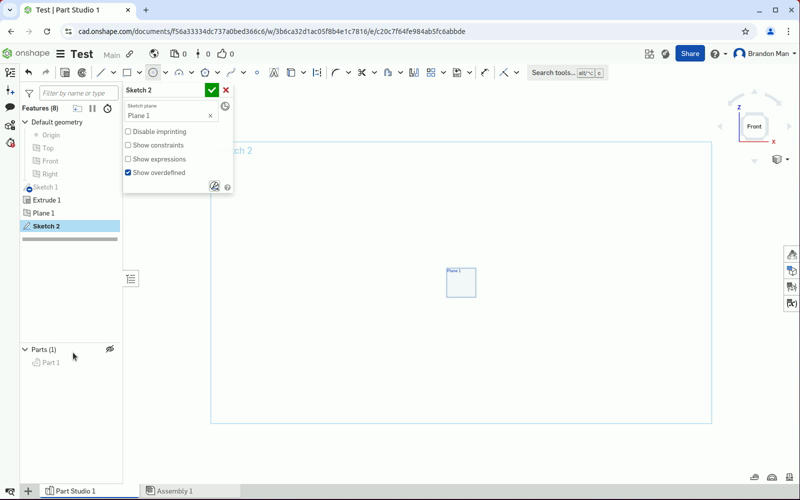
key_down(shift)
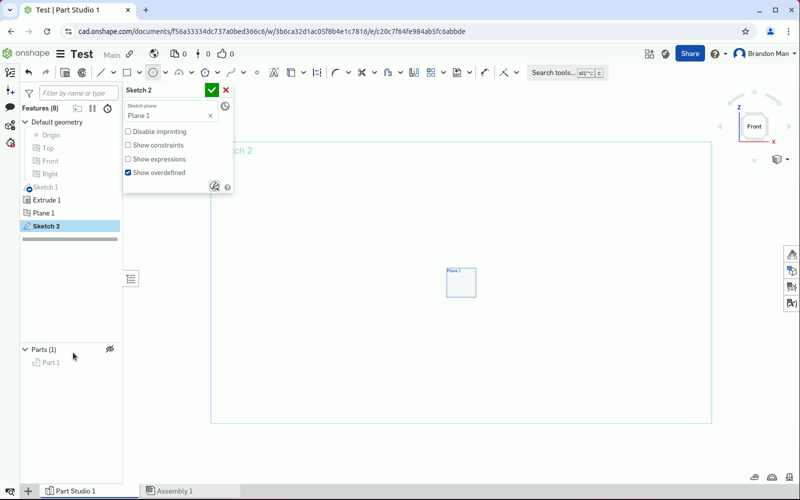
mouse_move(460, 282)
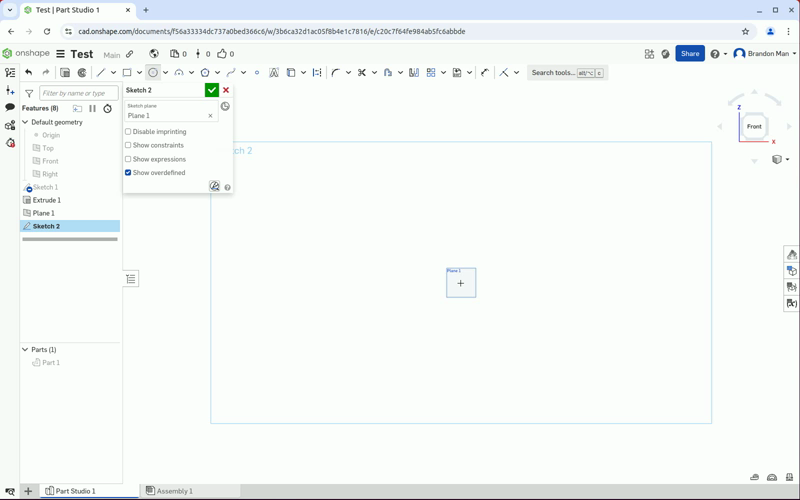
click(460, 282)
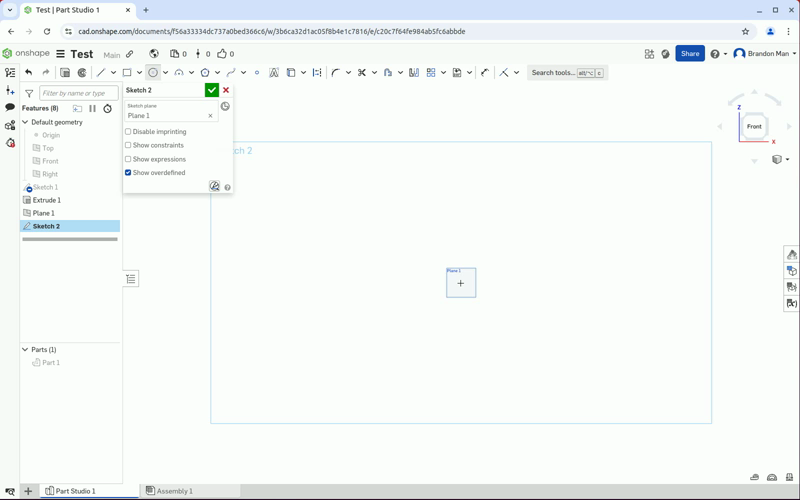
key_up(shift)
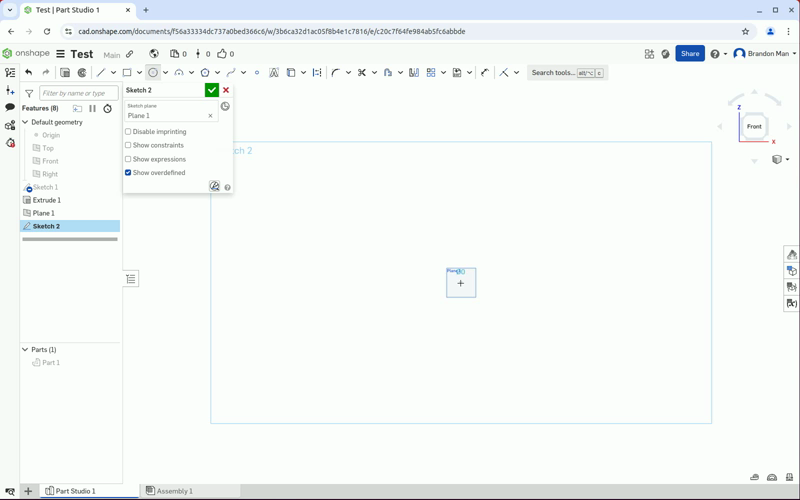
mouse_move(461, 282)
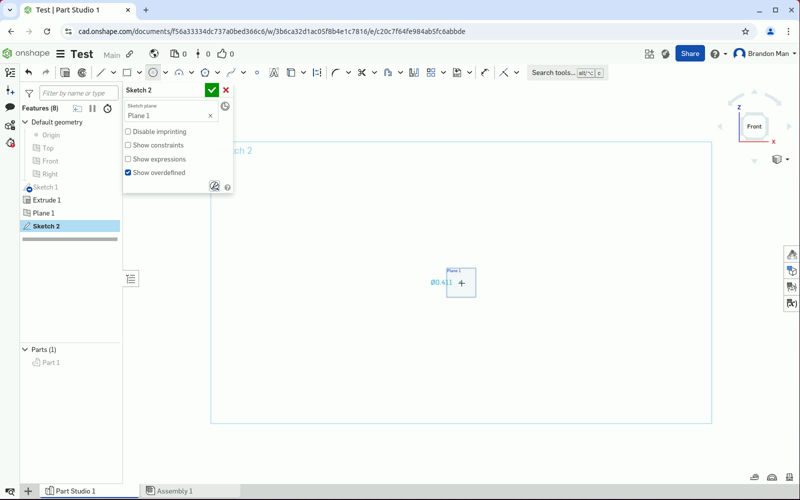
scroll(6)
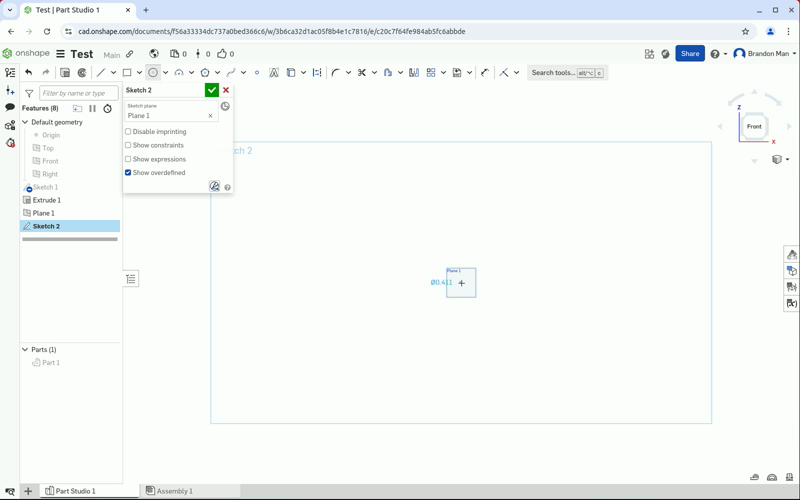
scroll(6)
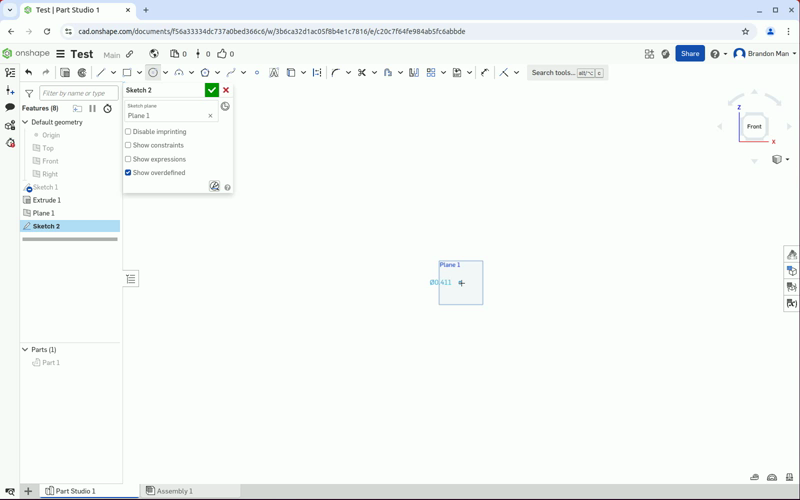
scroll(6)
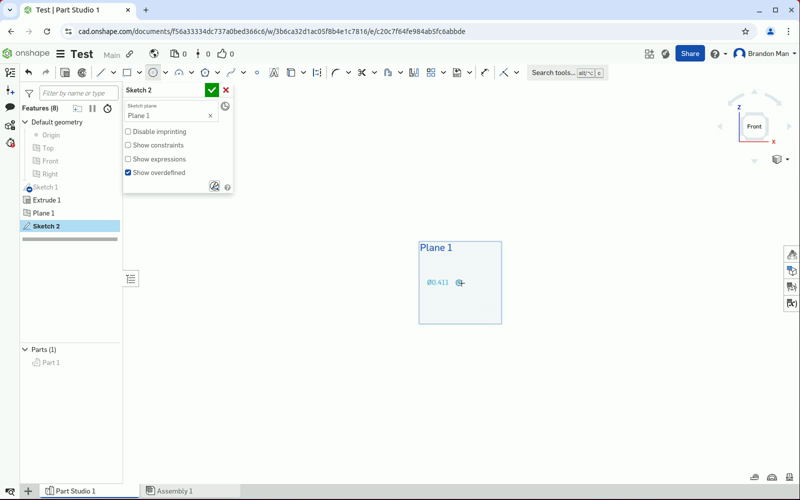
scroll(6)
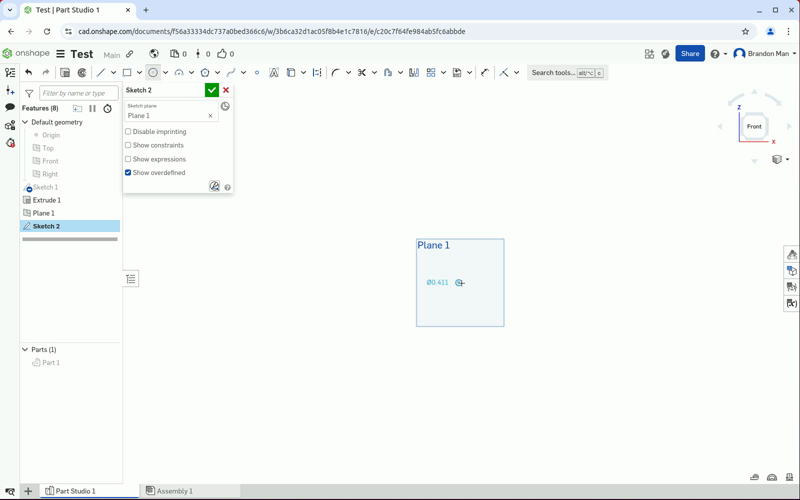
scroll(6)
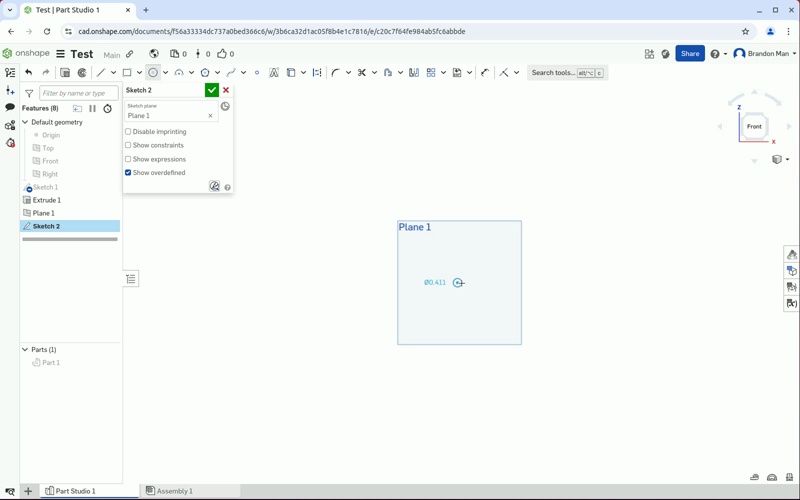
scroll(6)
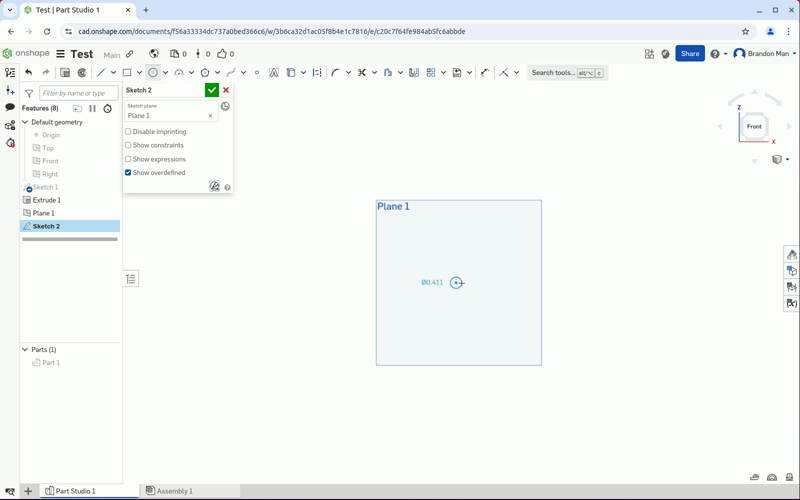
scroll(6)
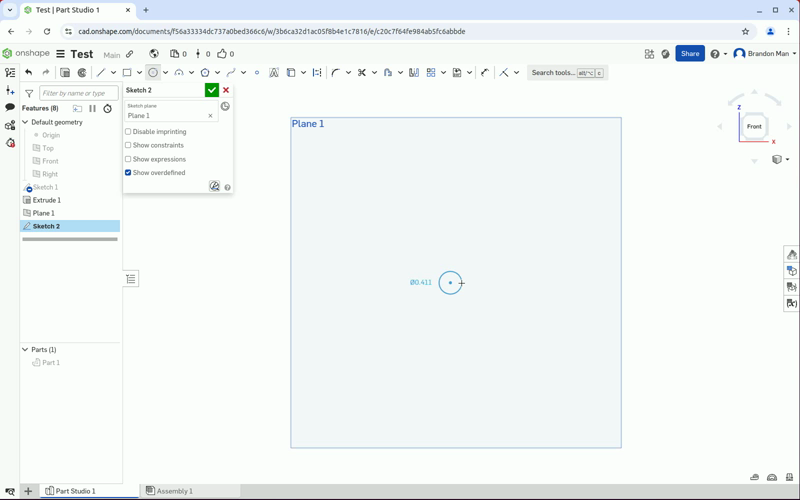
click(461, 282)
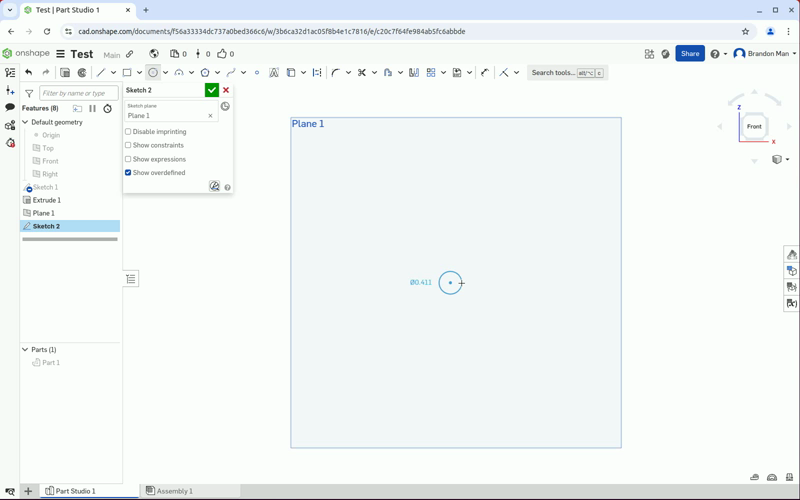
scroll(-6)
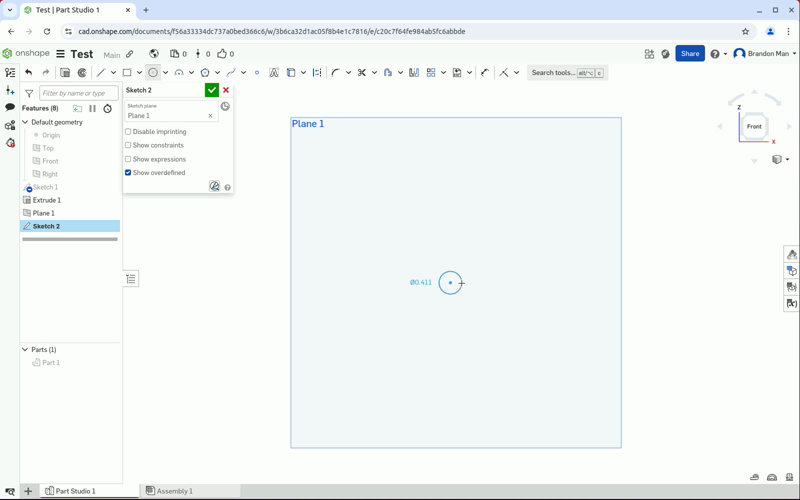
scroll(-6)
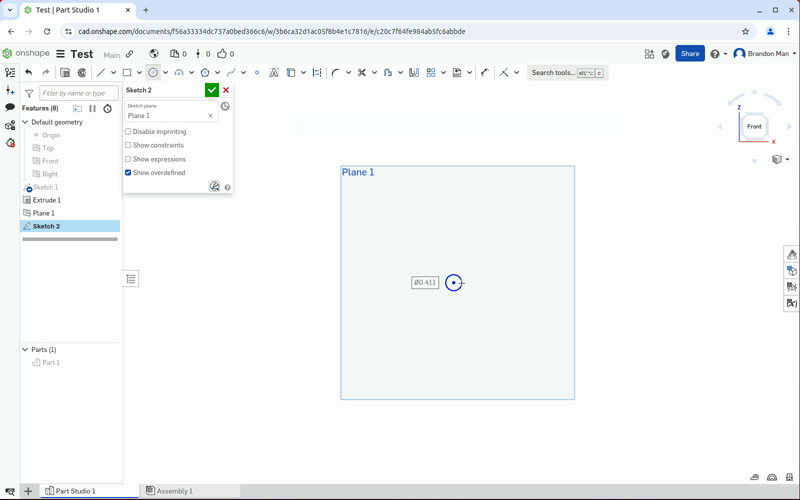
scroll(-6)
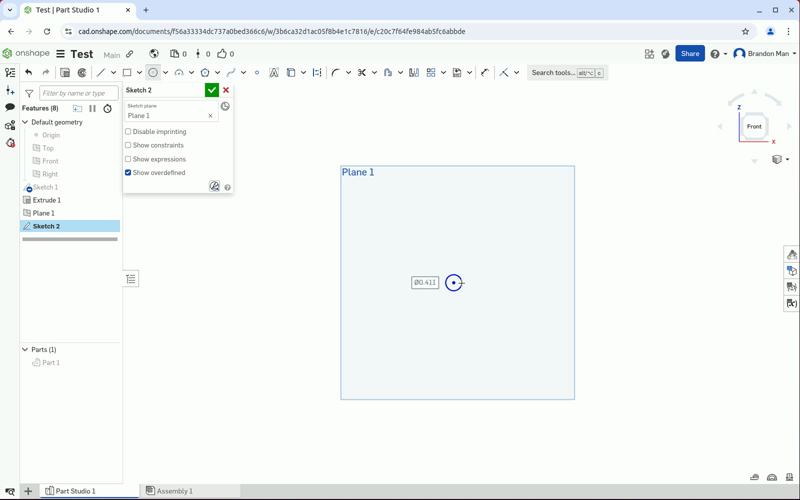
scroll(-6)
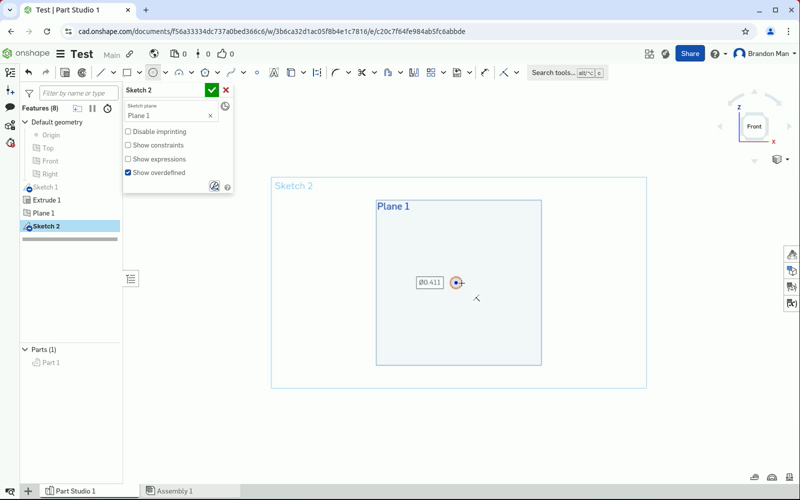
scroll(-6)
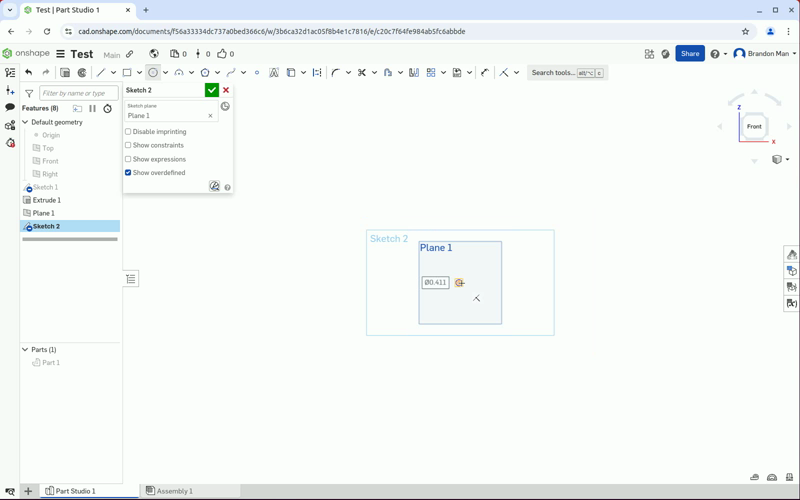
scroll(-6)
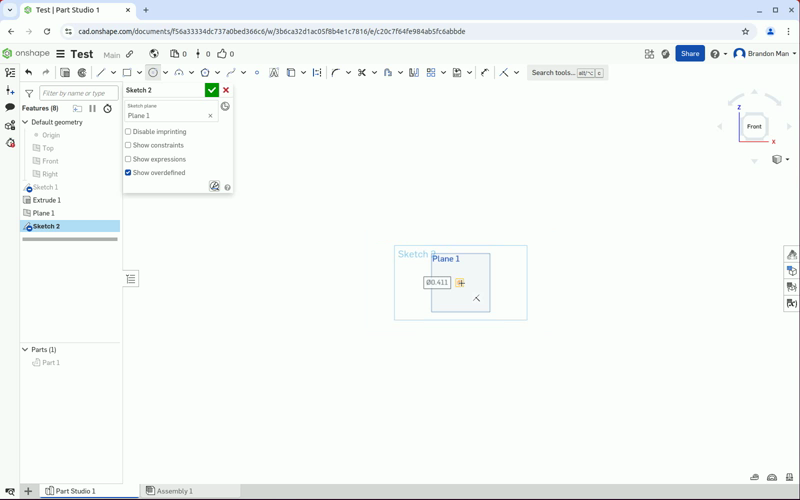
scroll(-6)
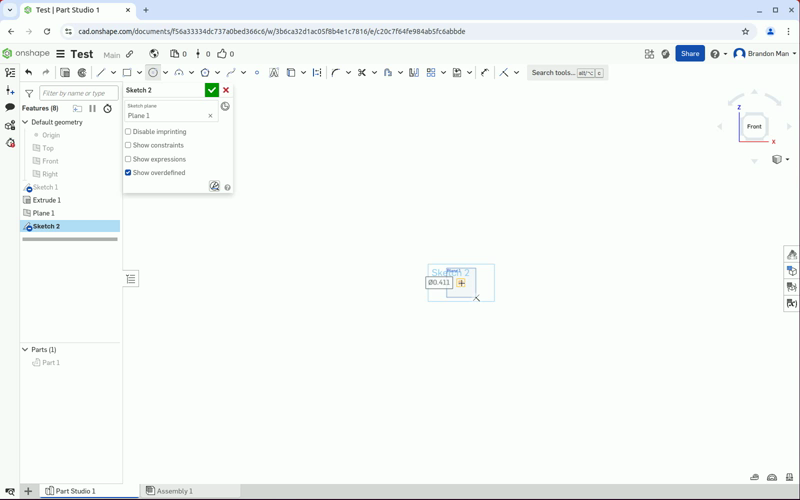
key(esc)
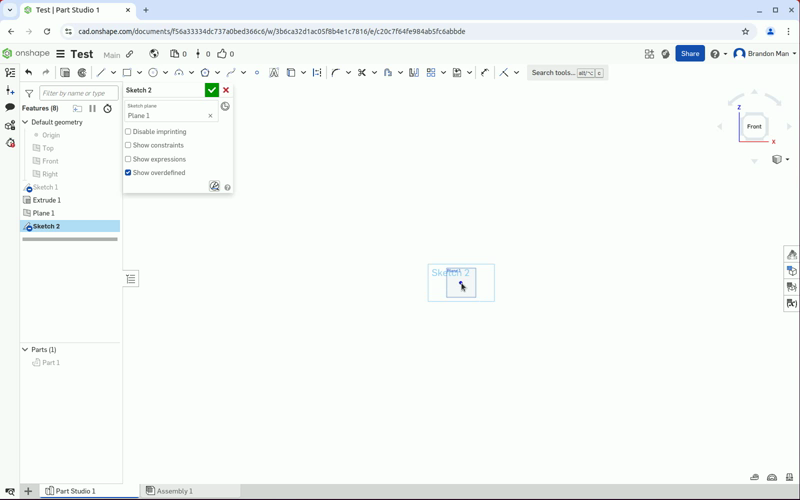
mouse_move(461, 283)
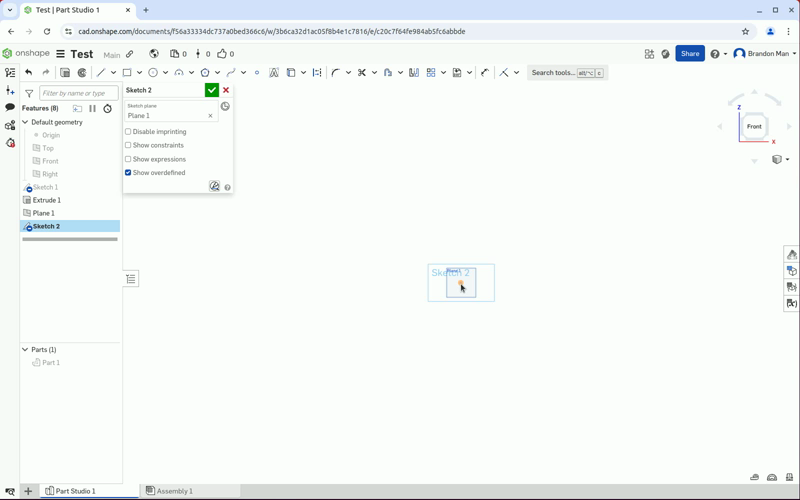
scroll(6)
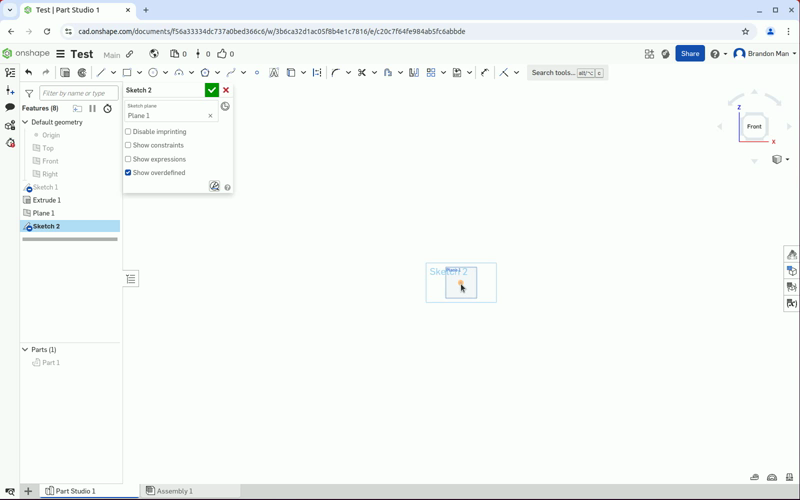
scroll(6)
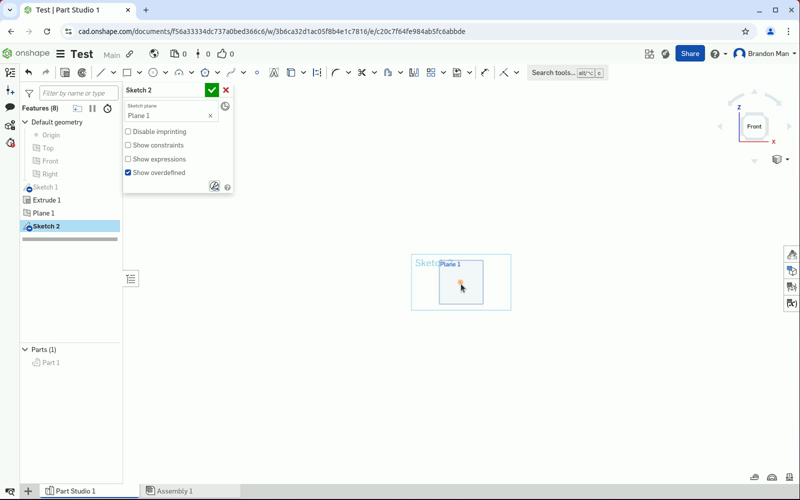
scroll(6)
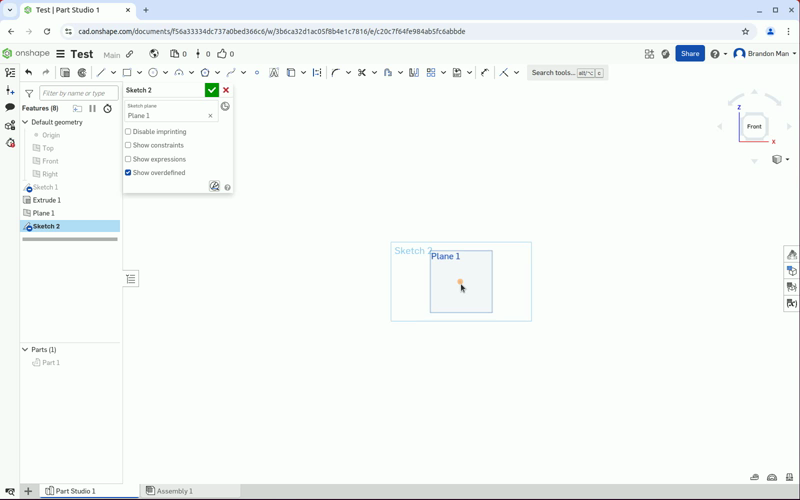
scroll(6)
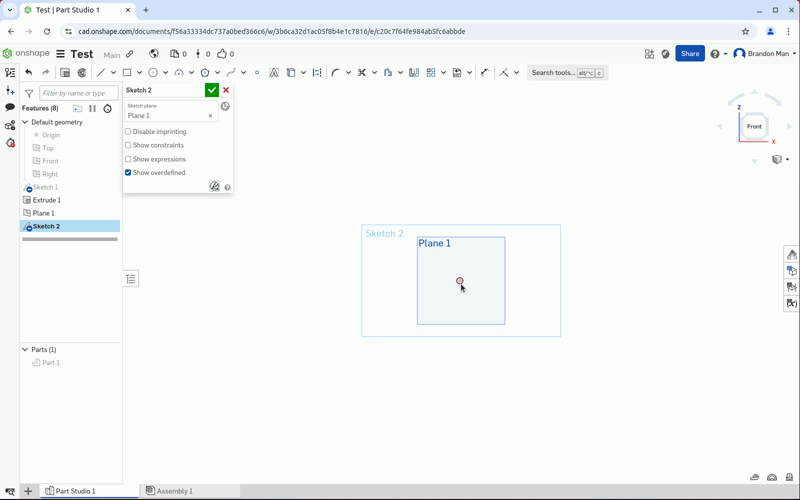
scroll(6)
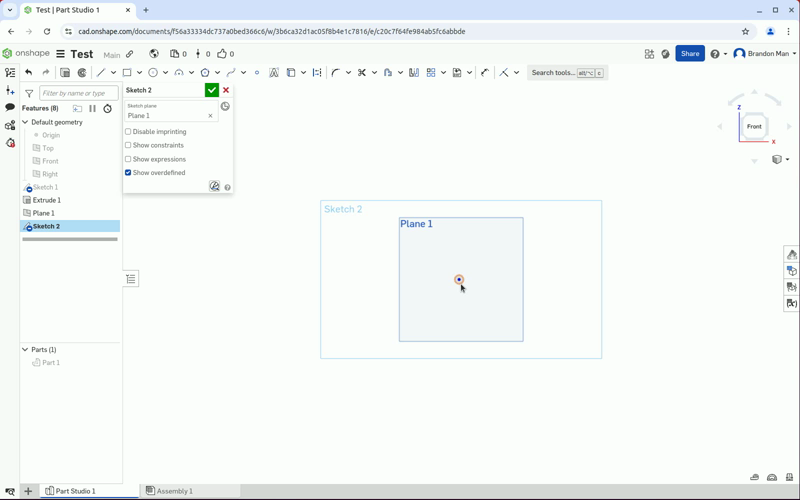
scroll(6)
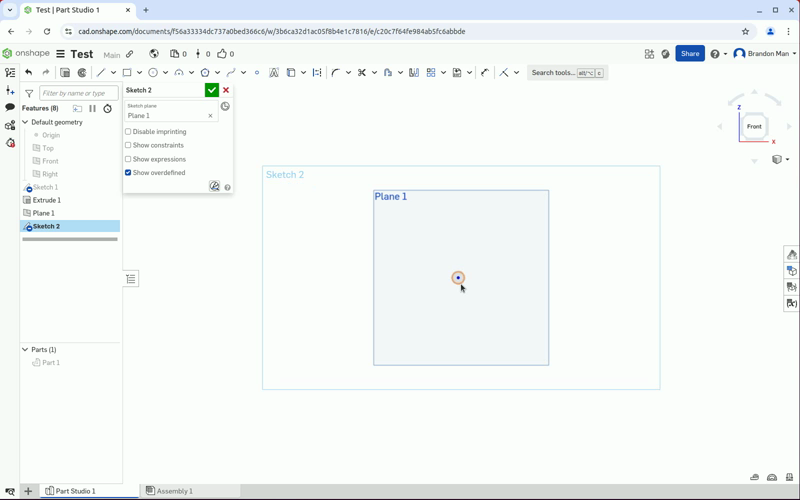
scroll(6)
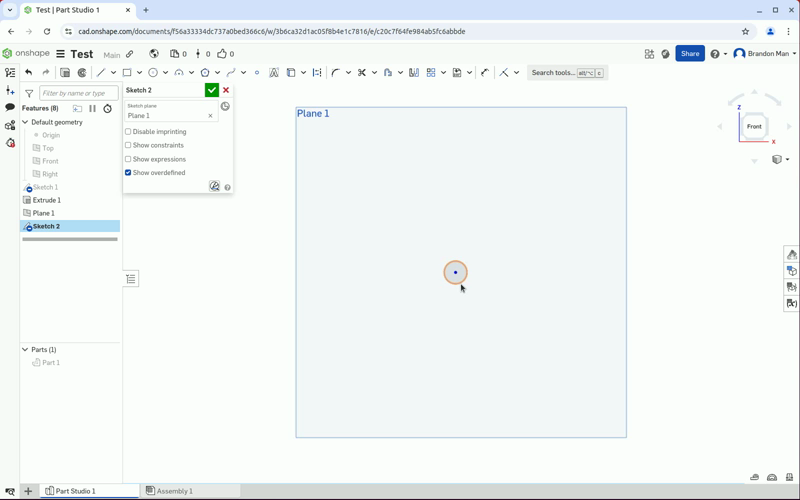
click(461, 283)
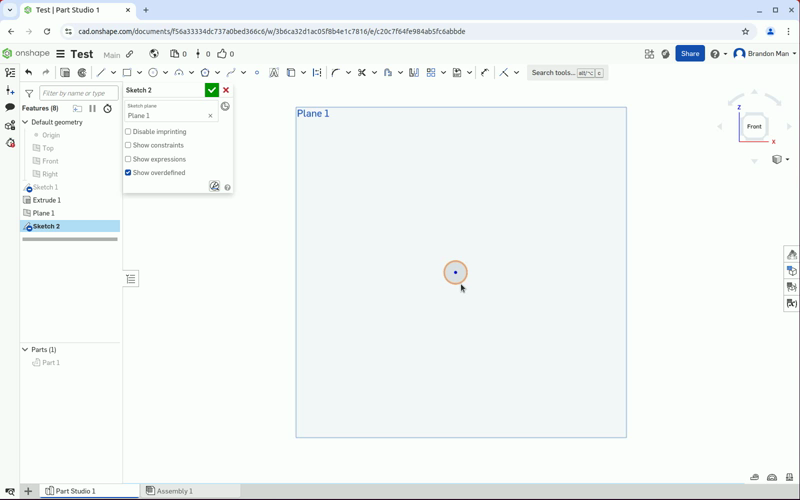
scroll(-6)
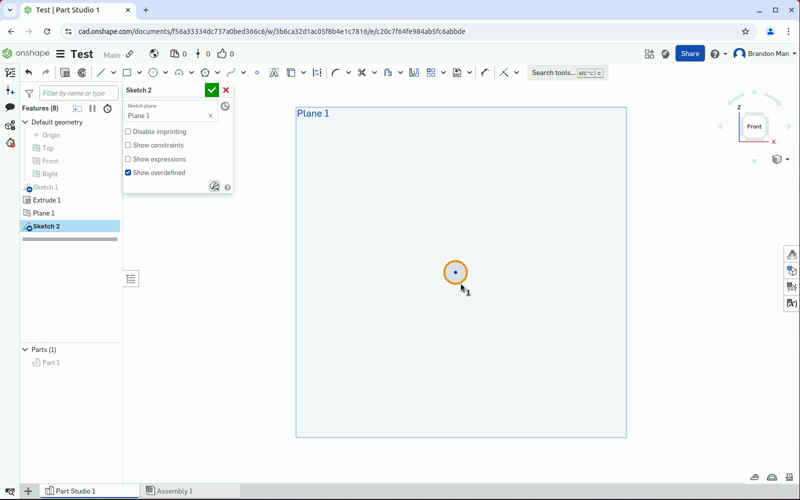
scroll(-6)
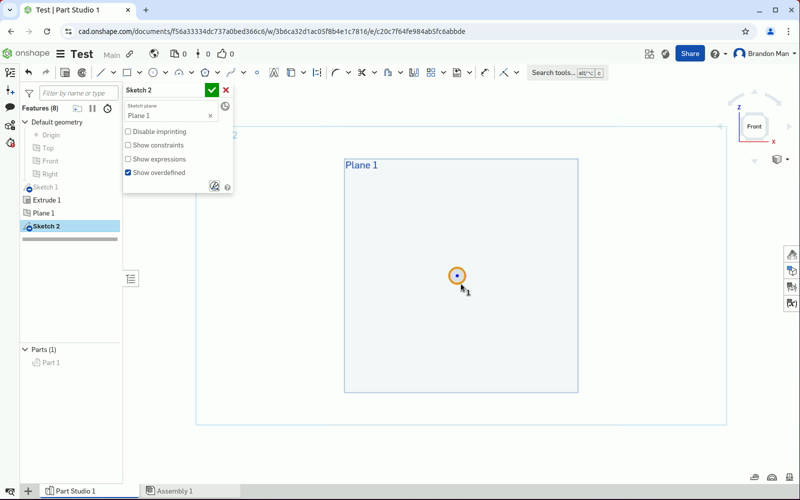
scroll(-6)
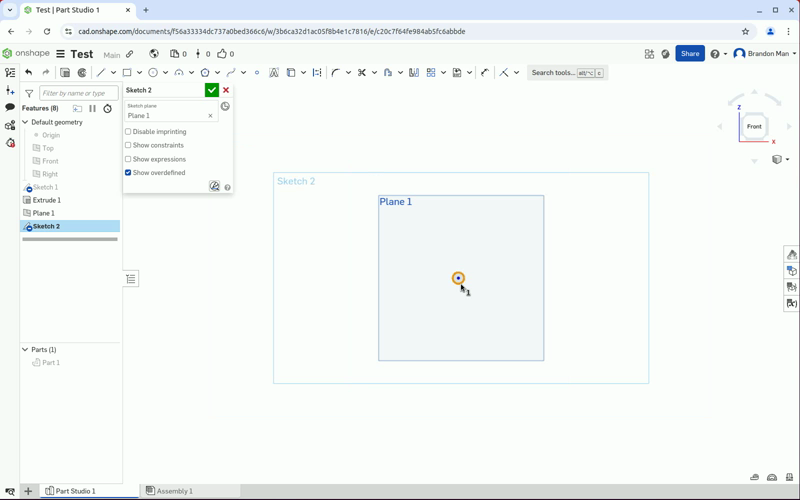
scroll(-6)
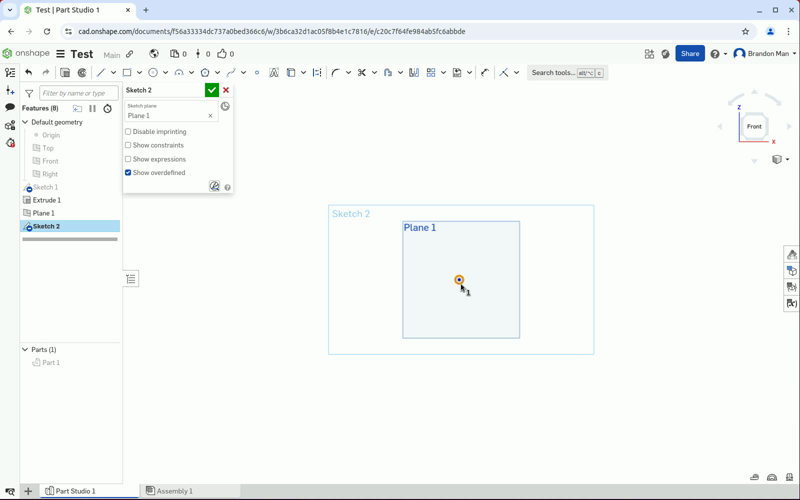
scroll(-6)
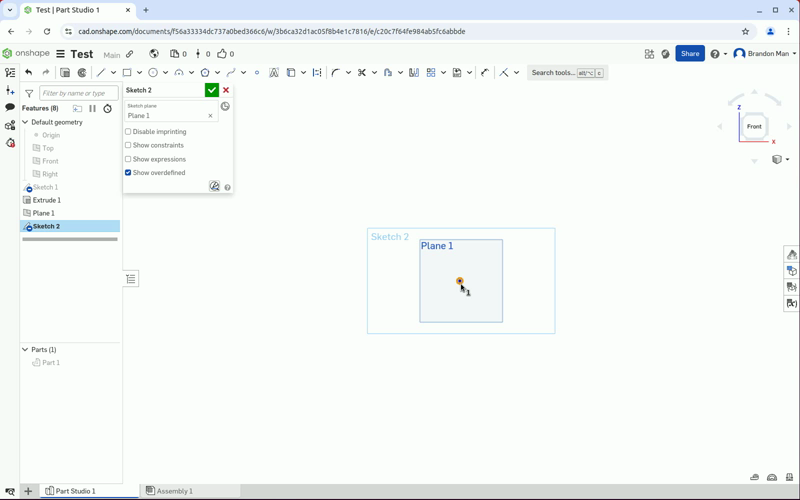
scroll(-6)
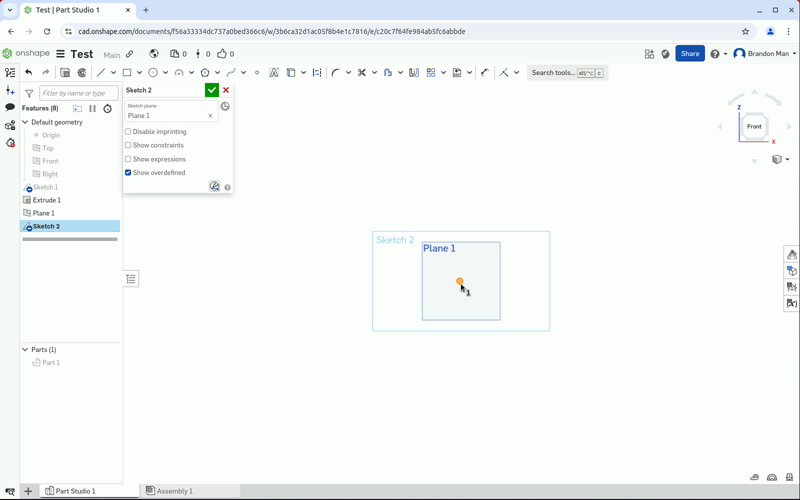
scroll(-6)
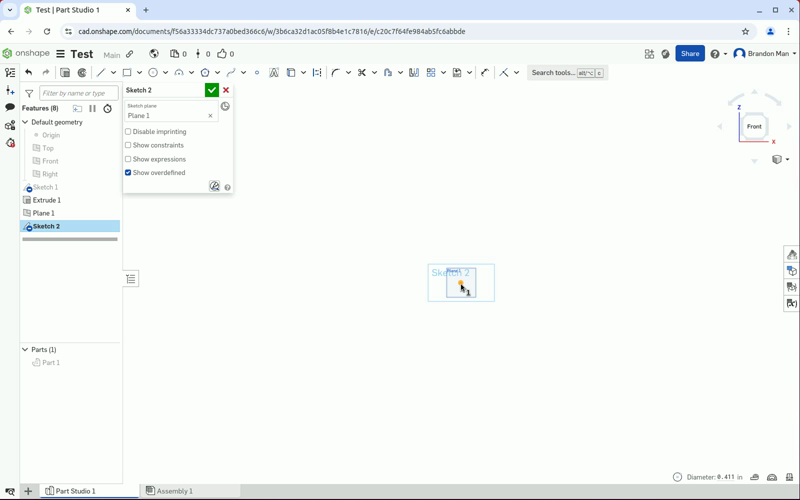
mouse_move(73, 352)
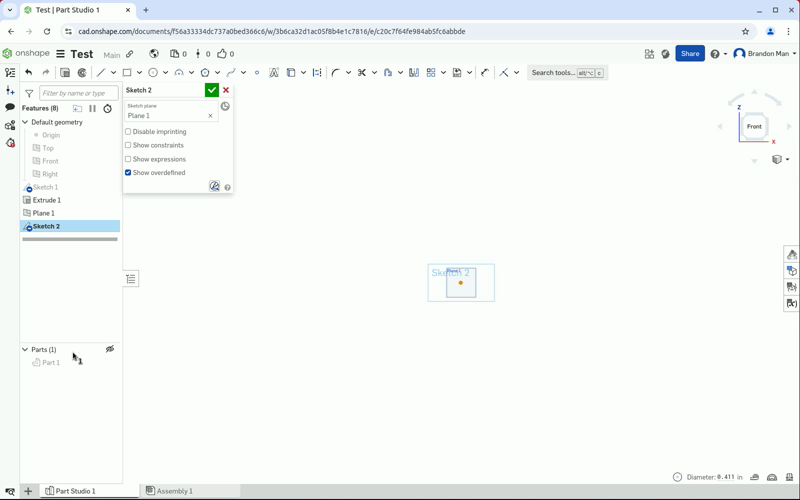
key(shift+y)
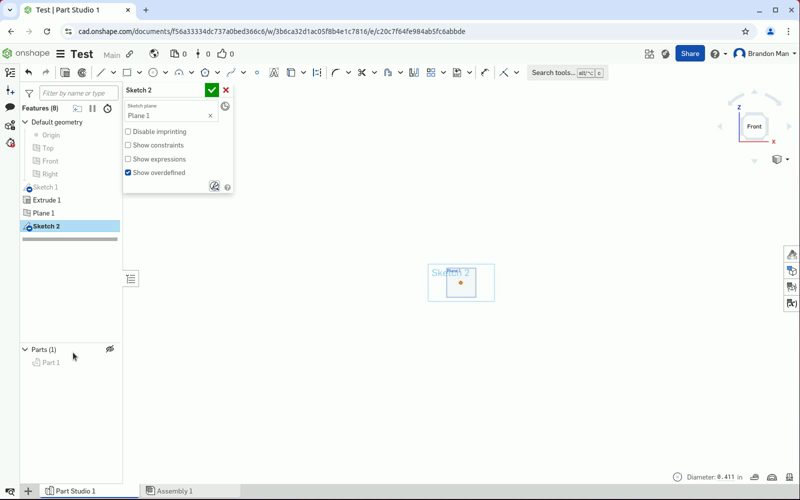
key(shift+e)
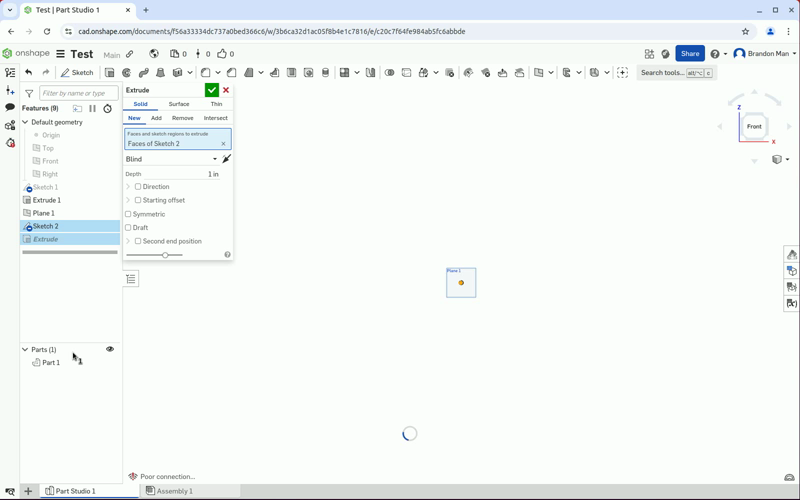
mouse_move(143, 106)
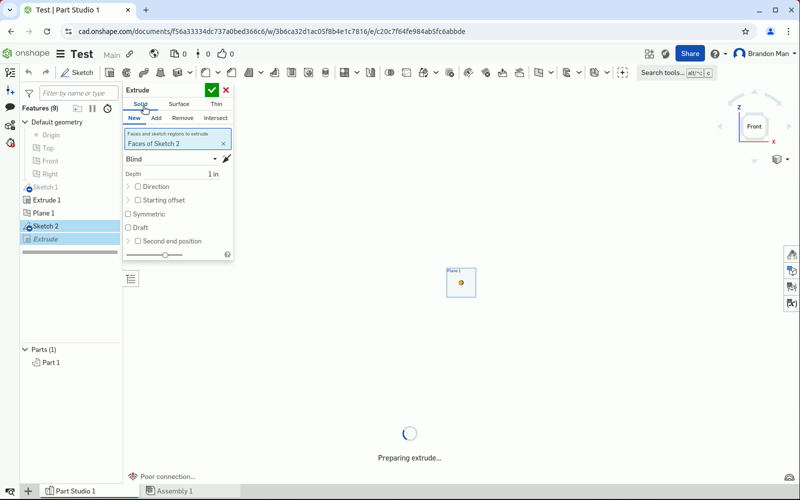
click(143, 106)
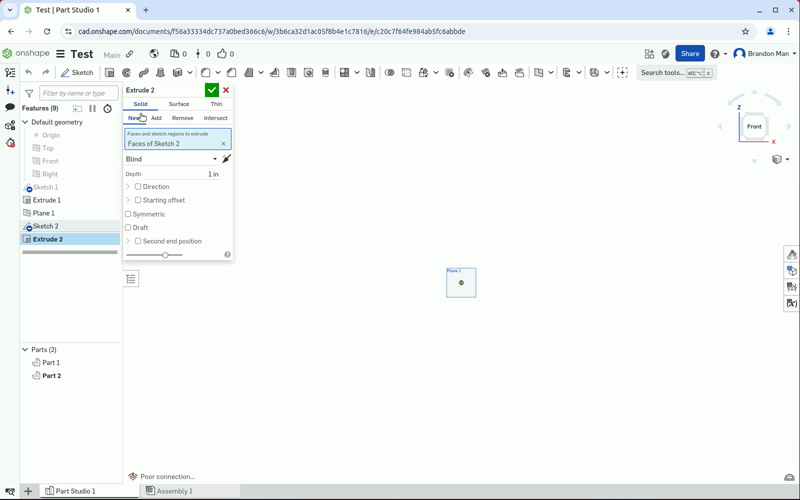
mouse_move(137, 120)
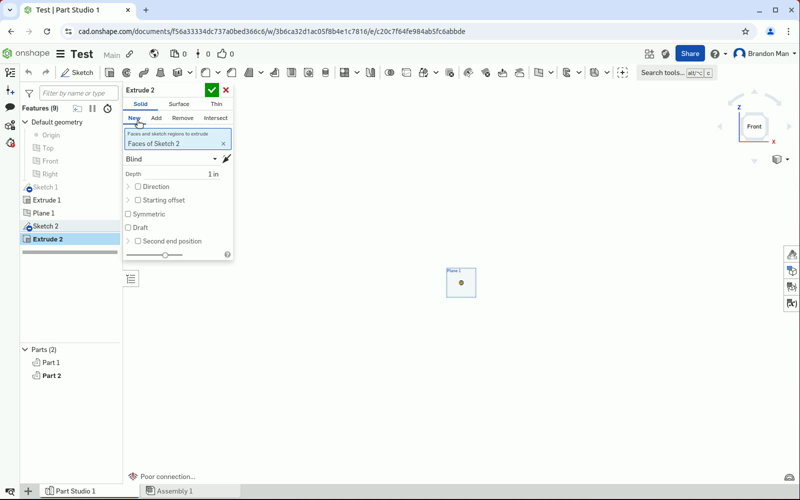
click(137, 120)
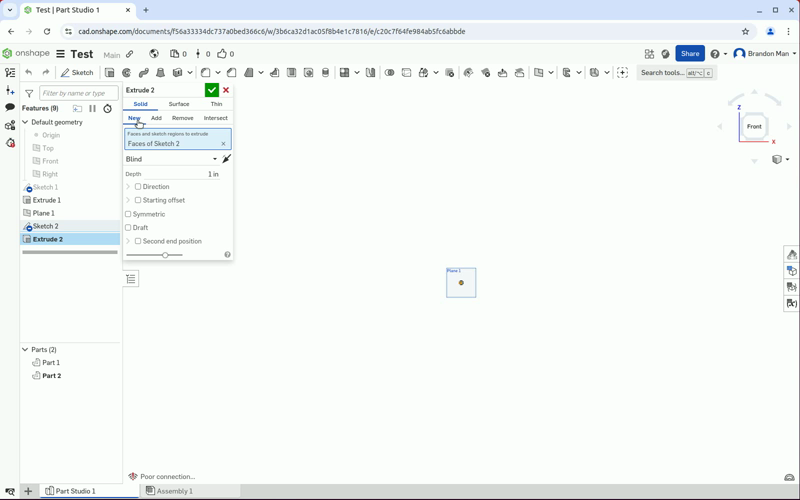
key(tab, 4)
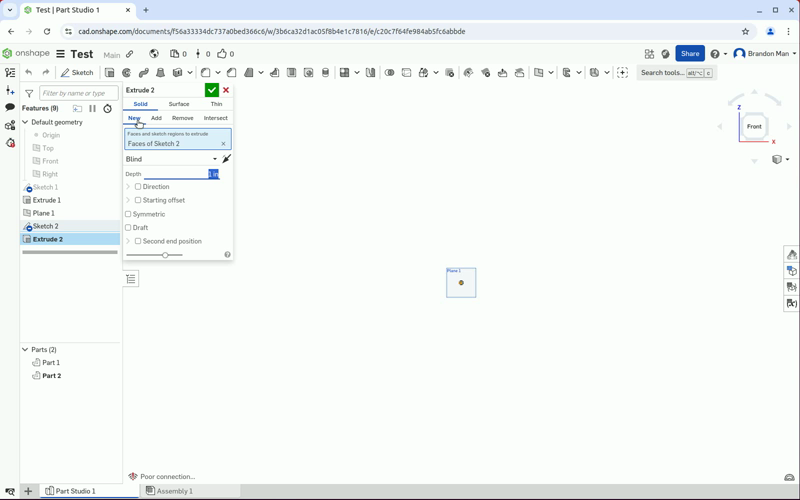
text(-23.349)
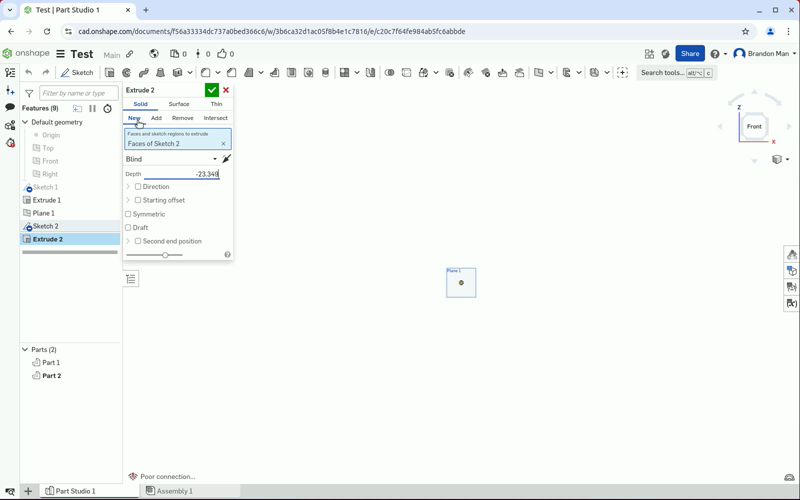
key(tab, 3)
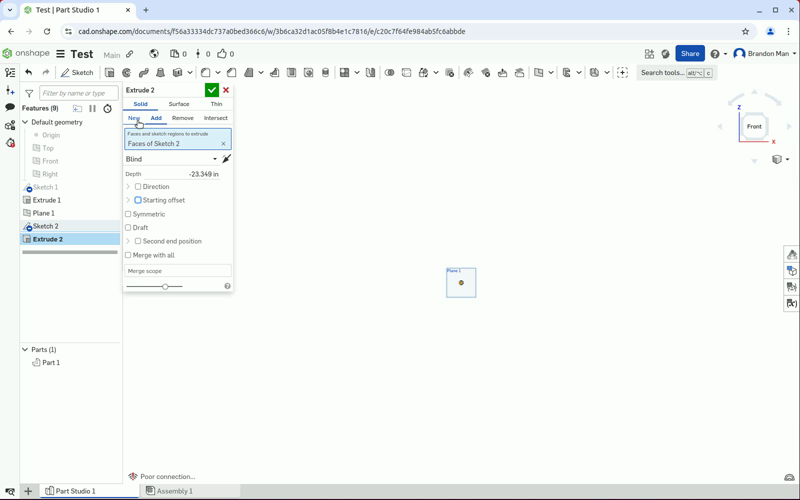
key(tab, 2)
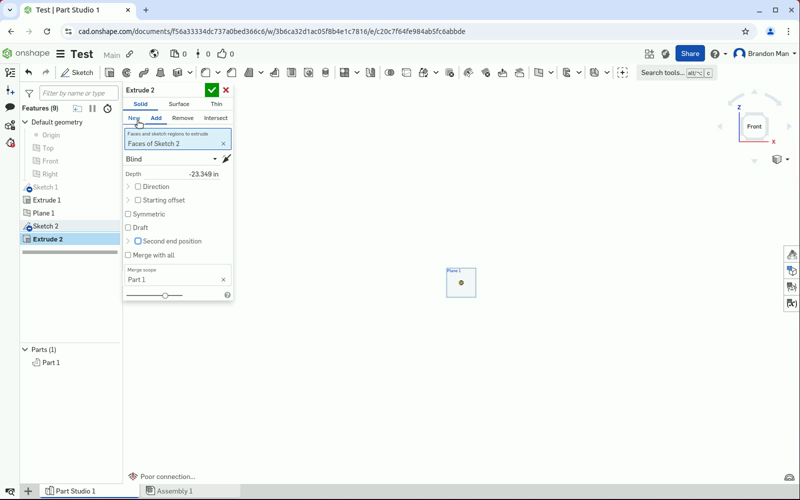
key(space)
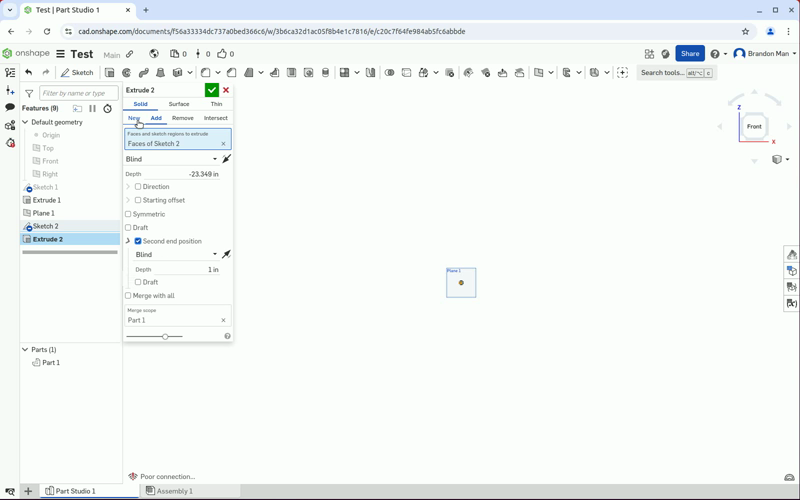
key(tab, 3)
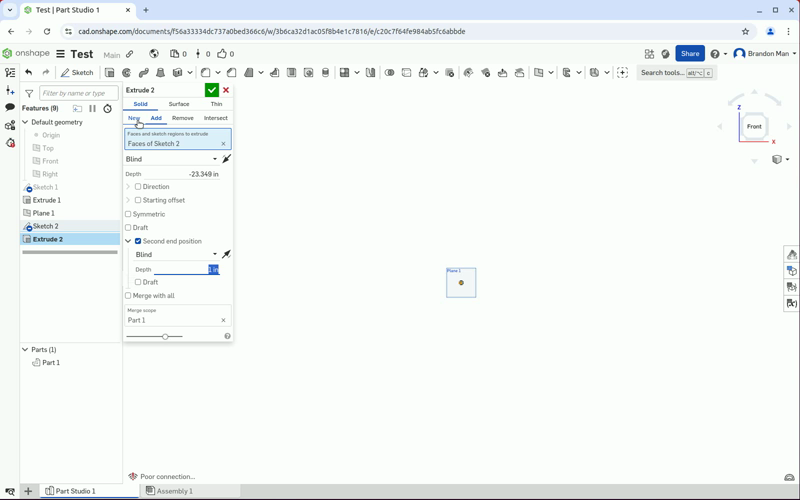
text(0.963)
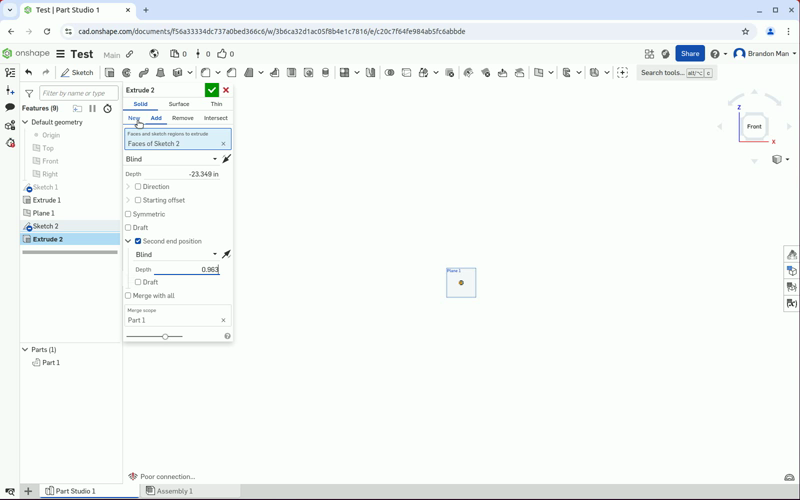
key(enter)
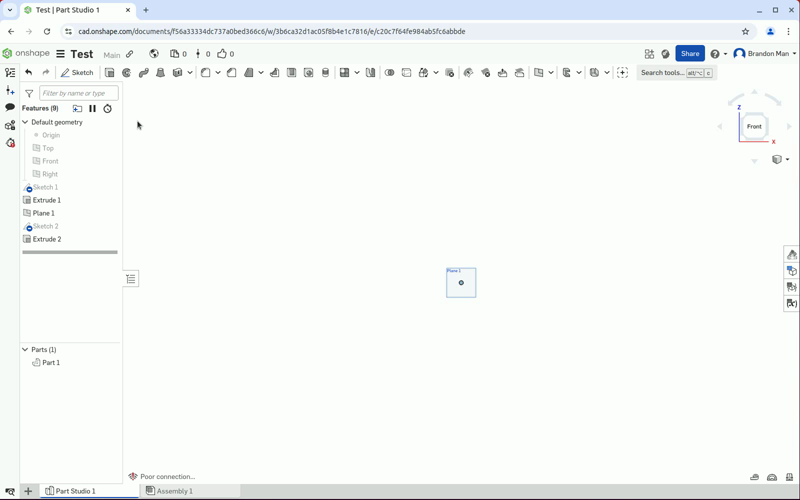
key(shift+h)
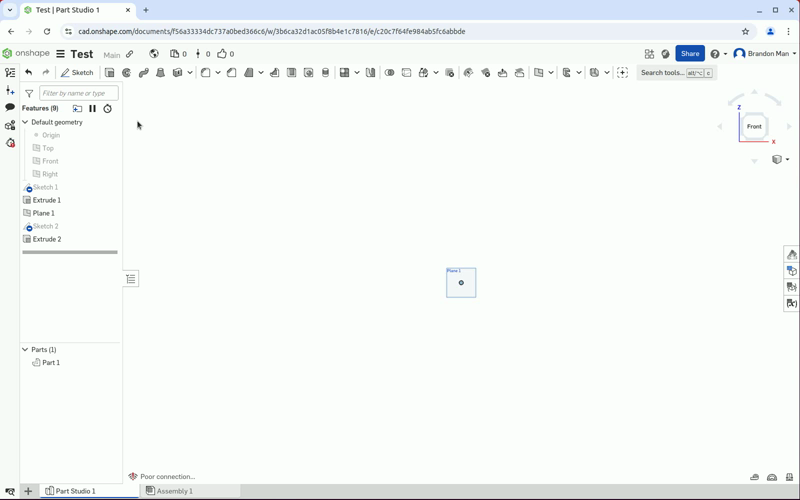
key(shift+h)
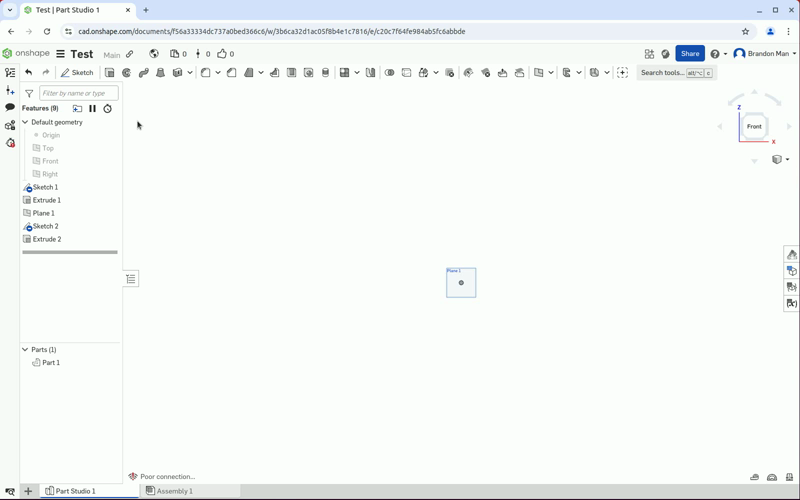
key(shift+7)
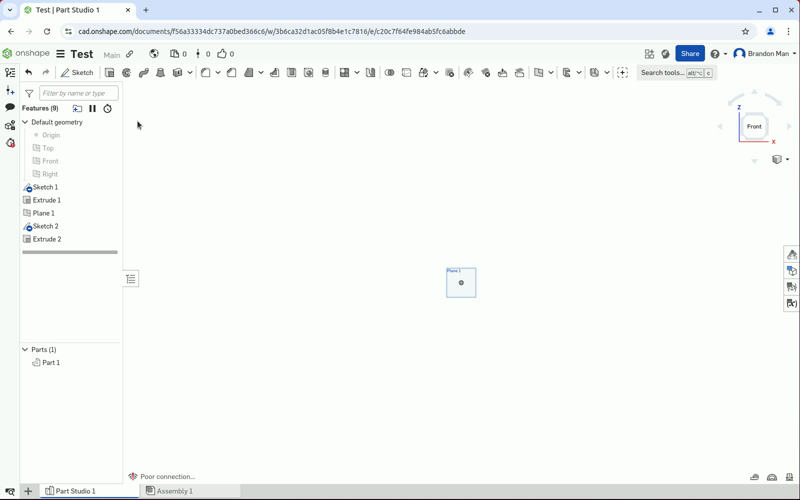
key(left, 2)
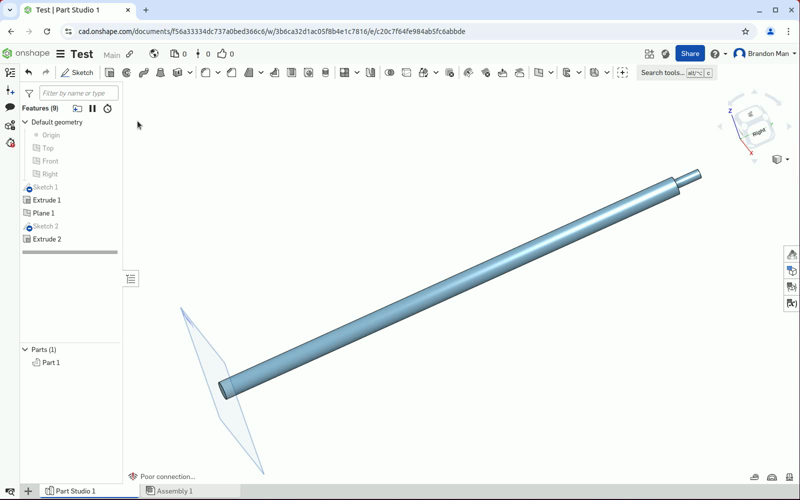
key(down, 2)
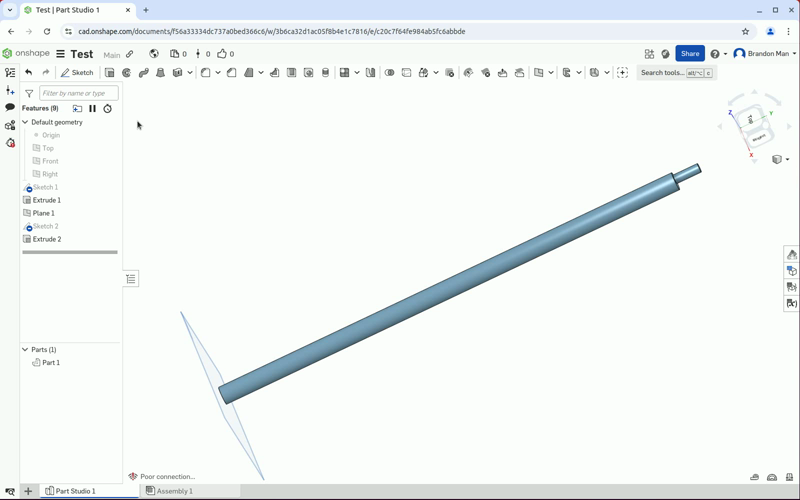
key(up, 2)
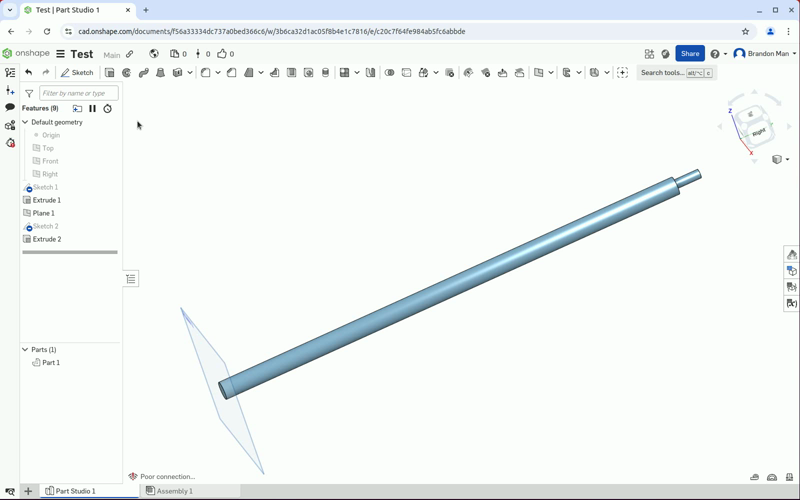
key(right, 2)
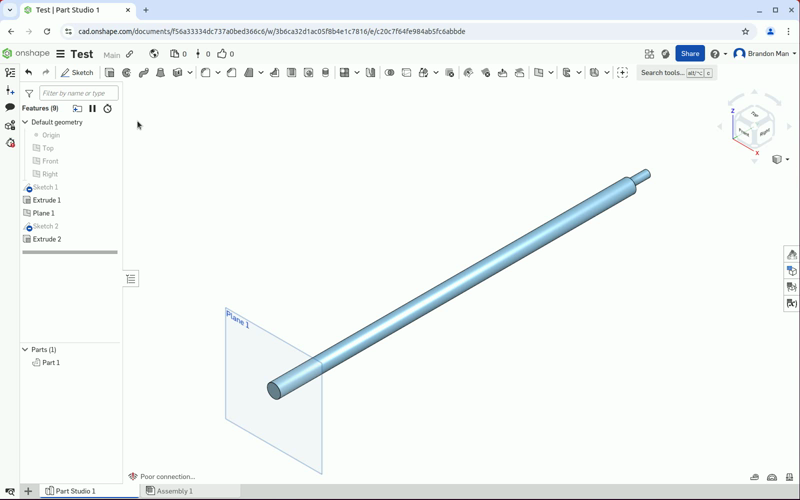
mouse_move(73, 189)
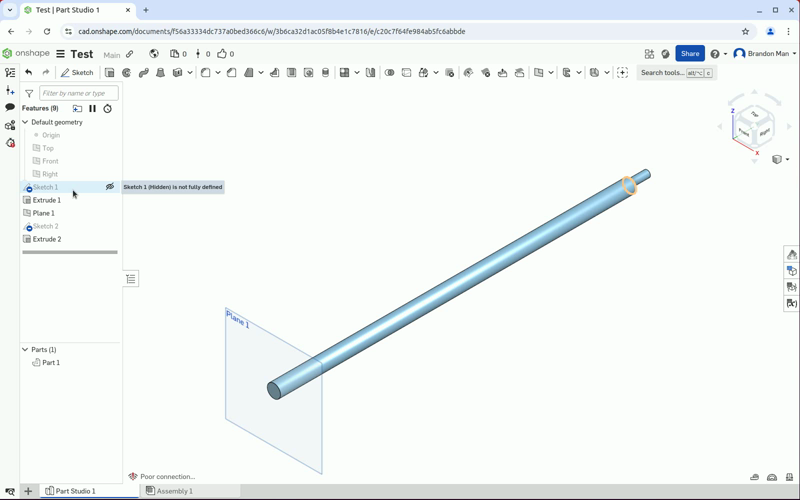
click(73, 189)